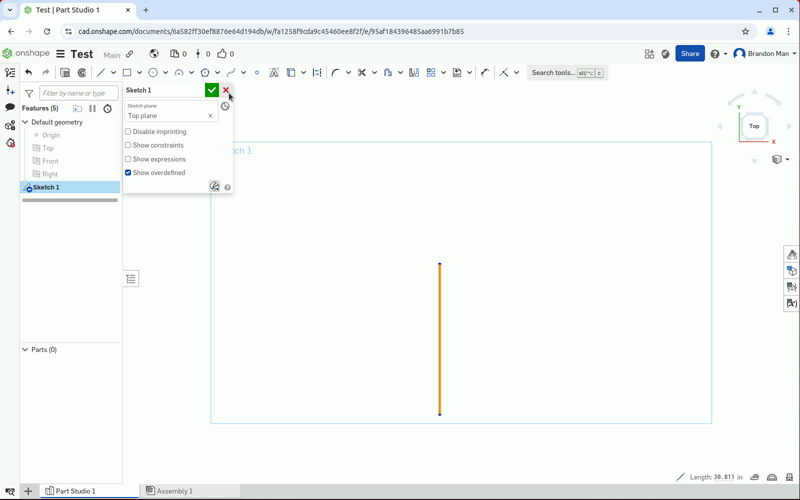
key(shift+h)
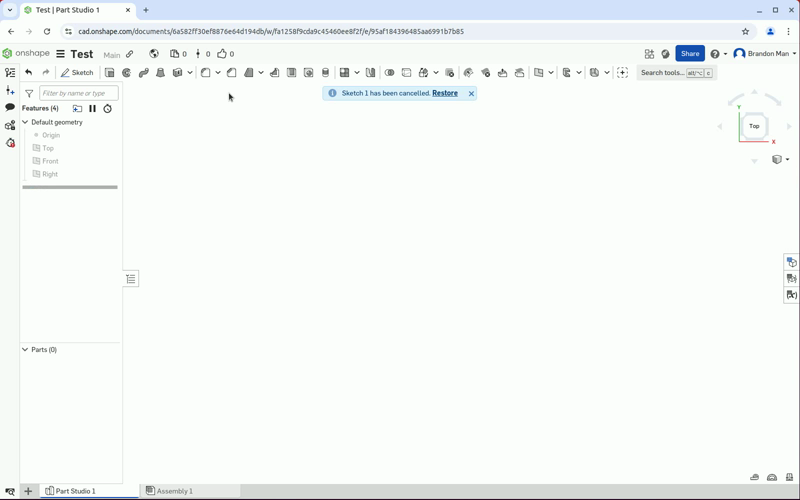
mouse_move(73, 352)
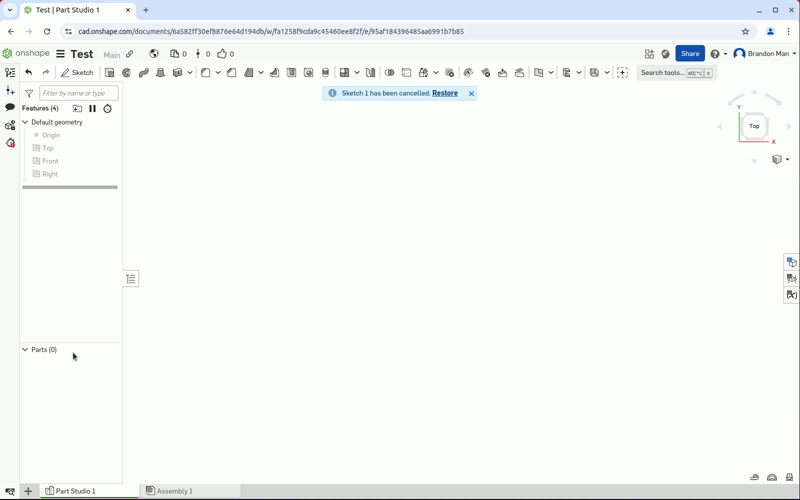
key(y)
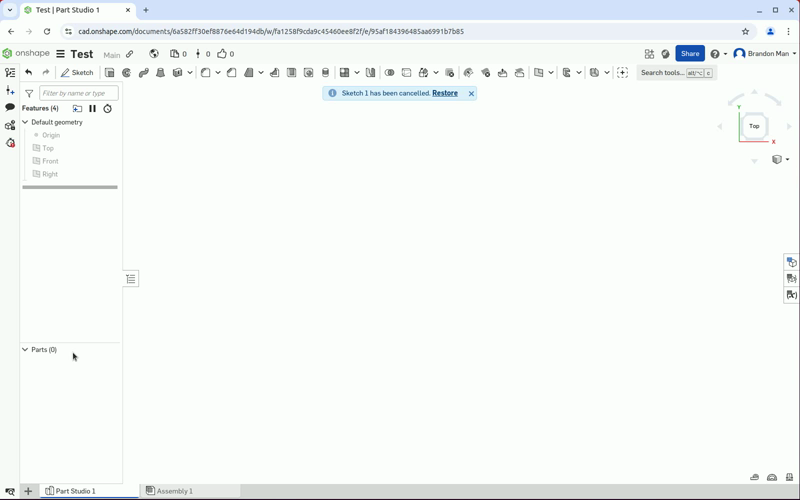
key(shift+p)
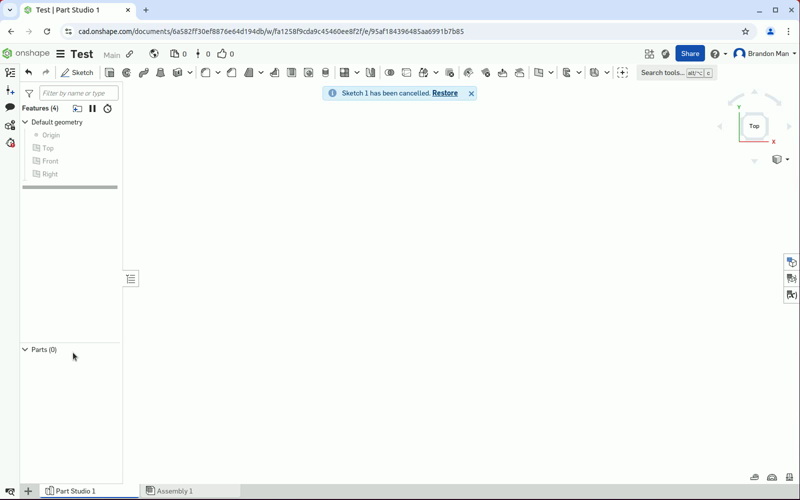
key(space)
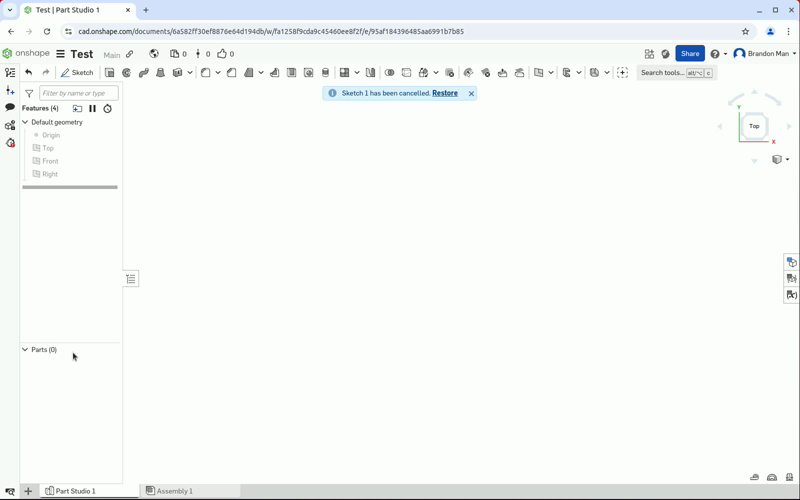
key_down(shift)
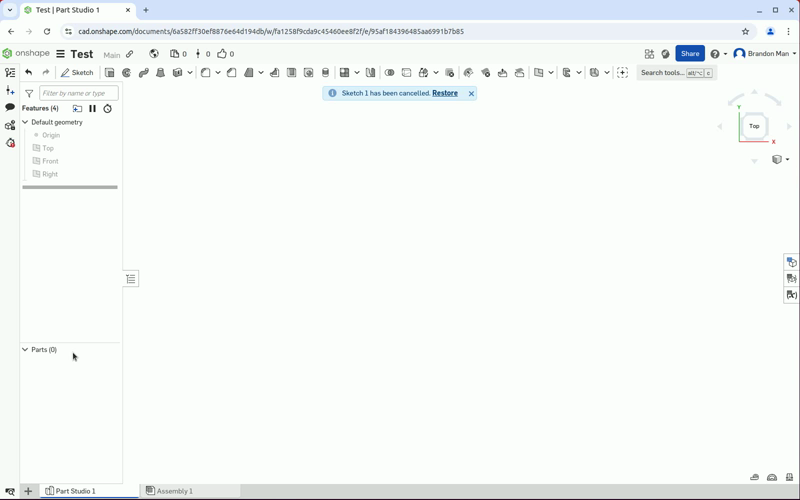
key(up)
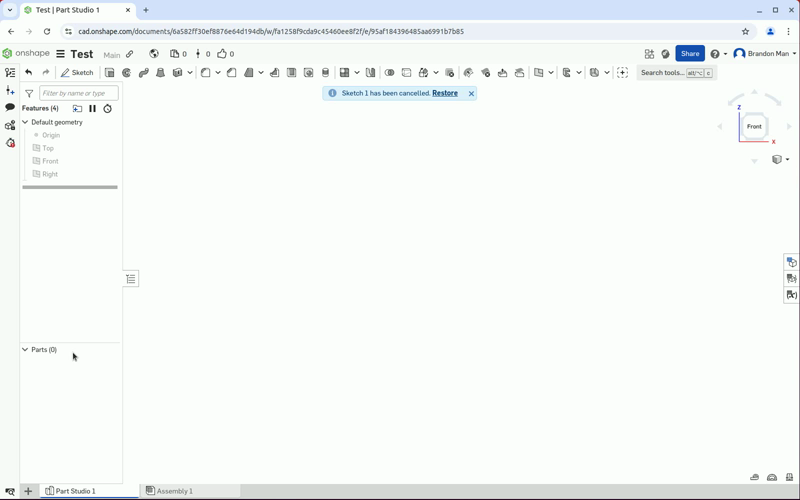
key_up(shift)
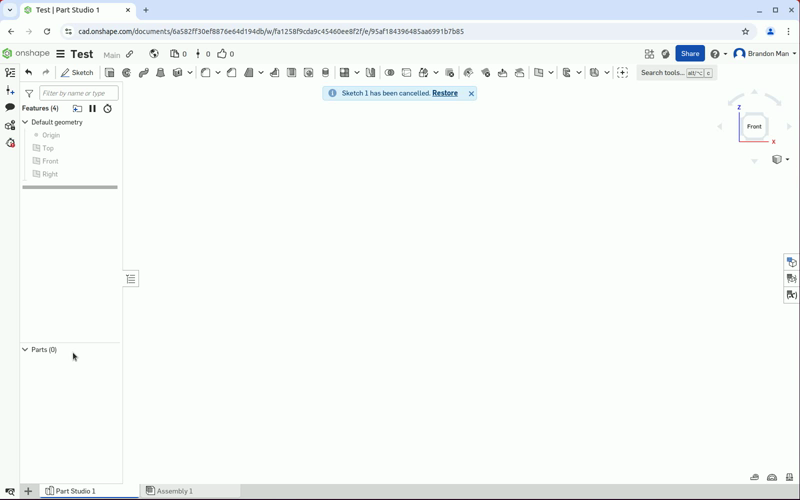
mouse_move(73, 352)
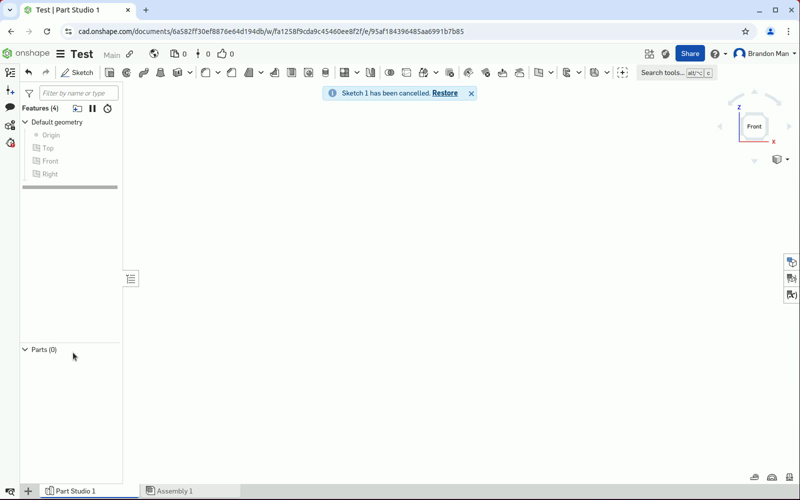
key(shift+y)
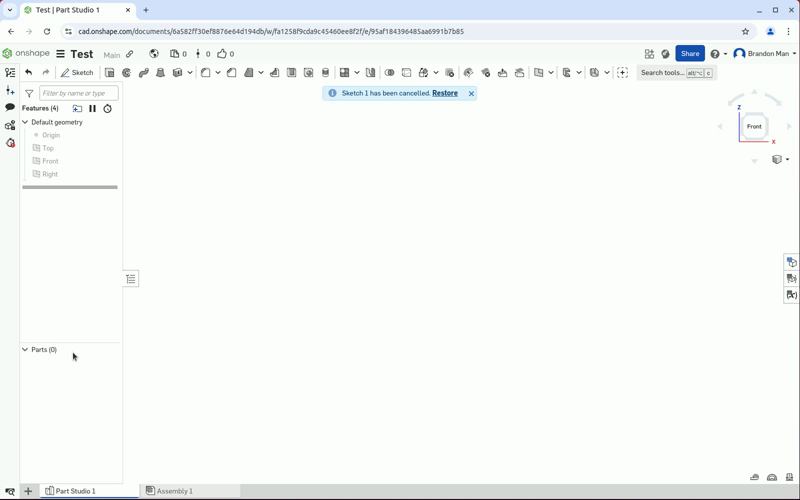
key(shift+s)
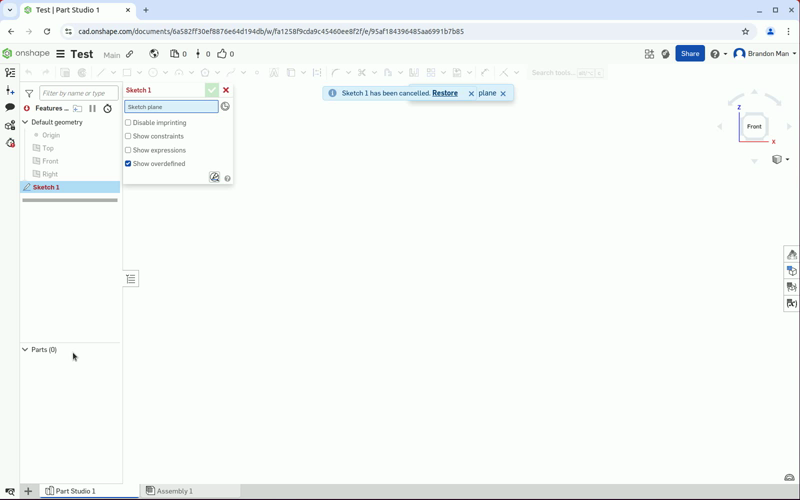
mouse_move(73, 163)
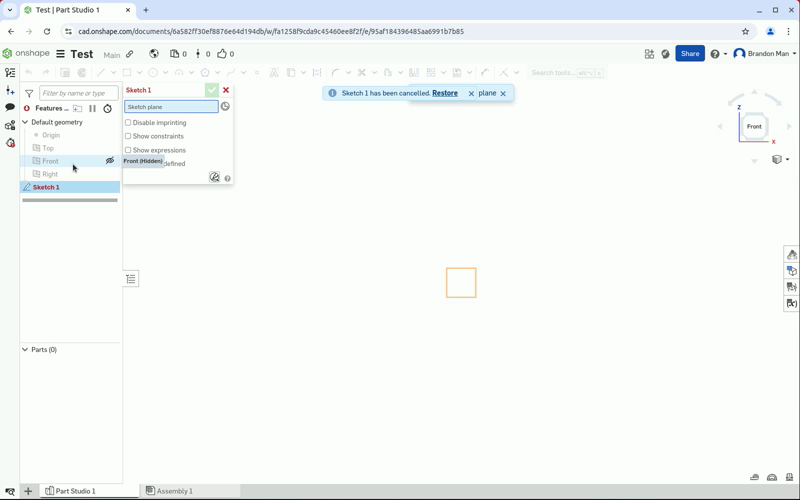
click(73, 163)
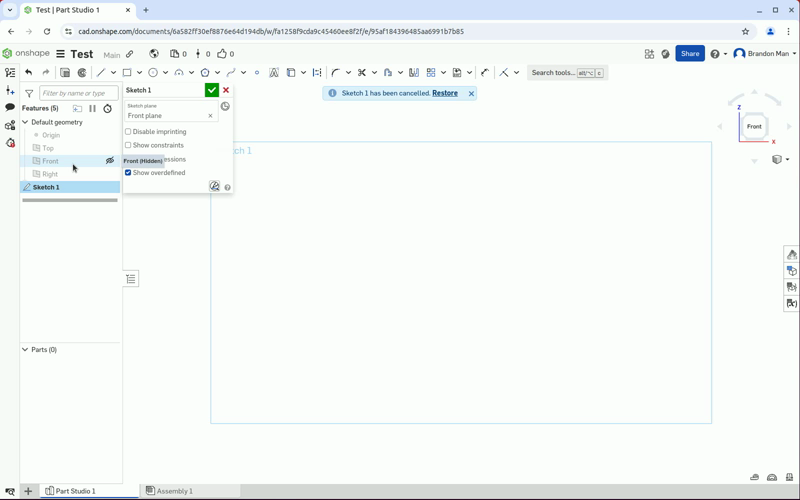
mouse_move(73, 352)
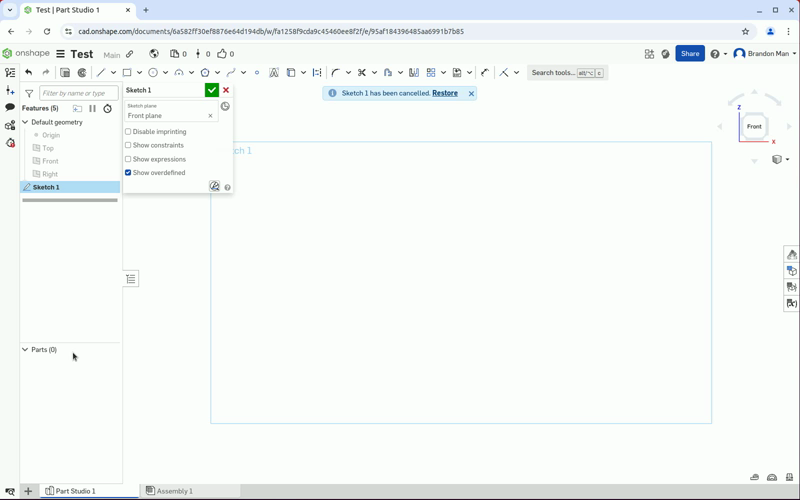
key(y)
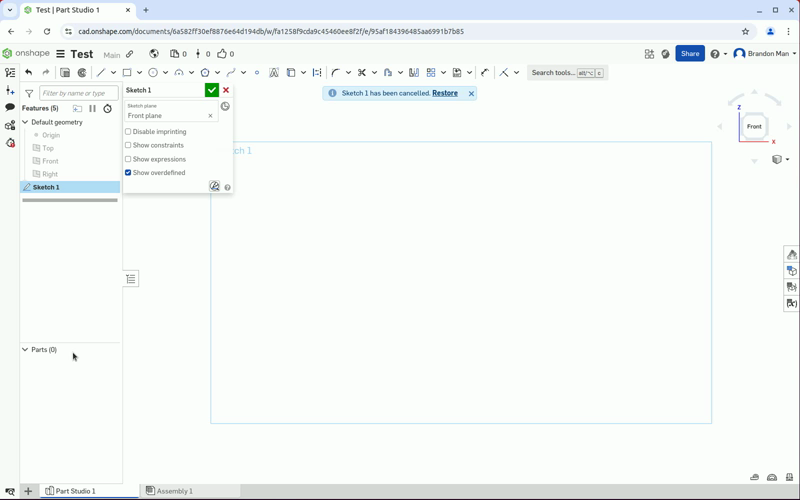
key(l)
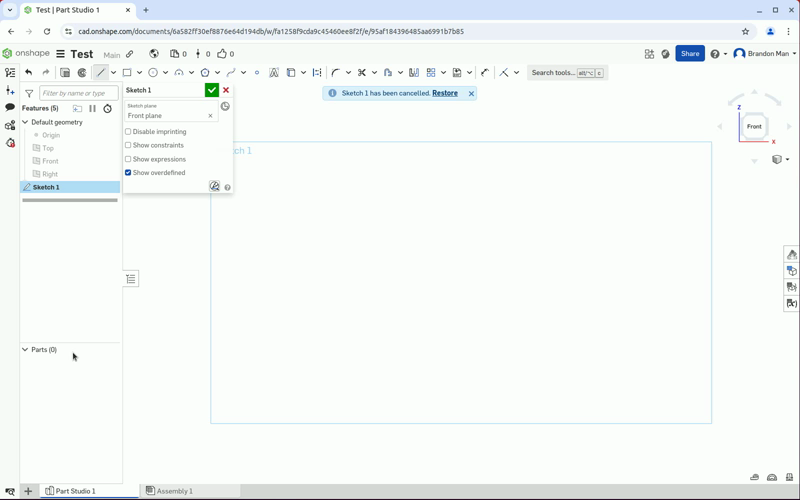
key_down(shift)
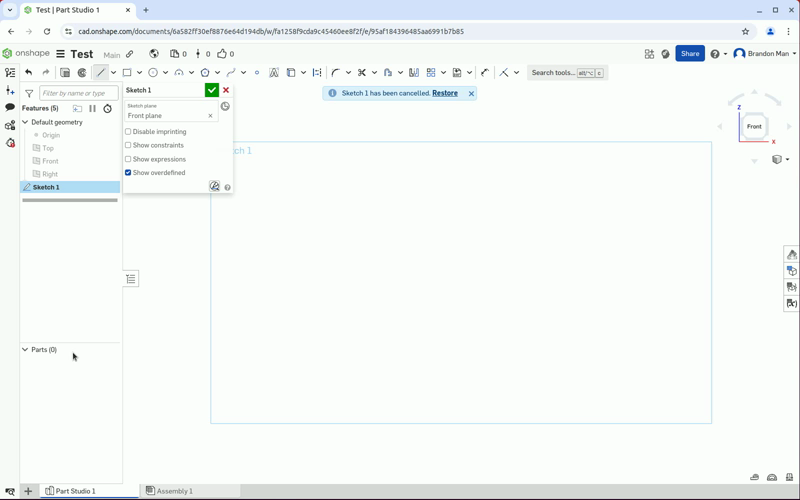
mouse_move(430, 387)
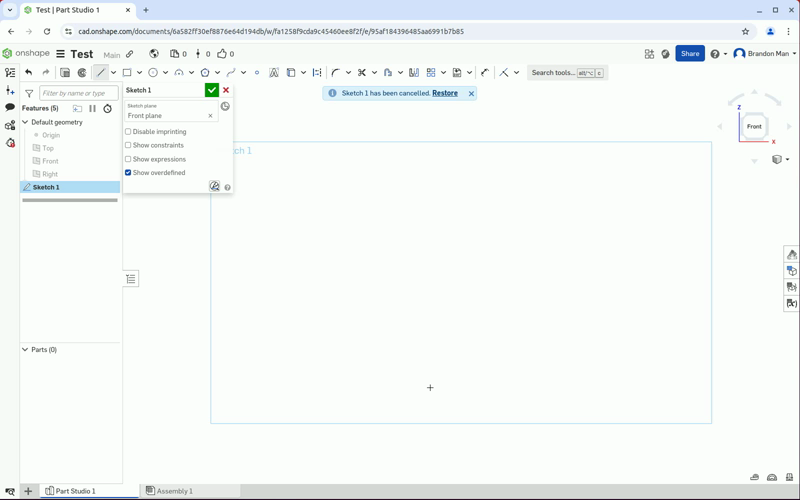
click(430, 387)
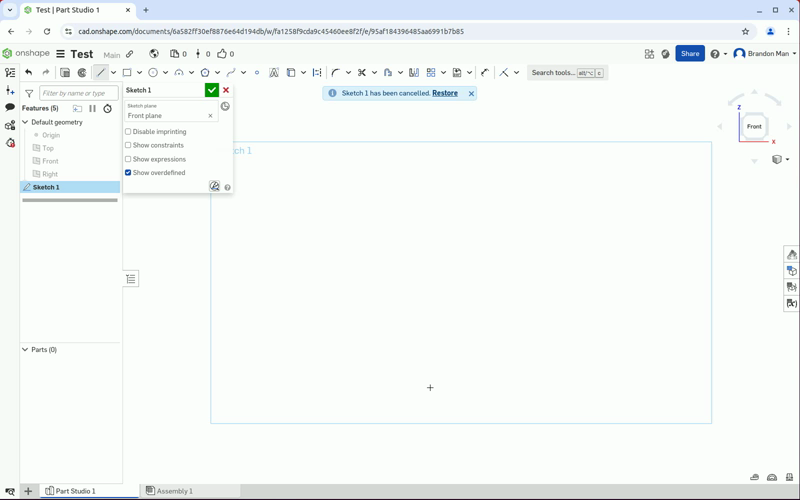
key_up(shift)
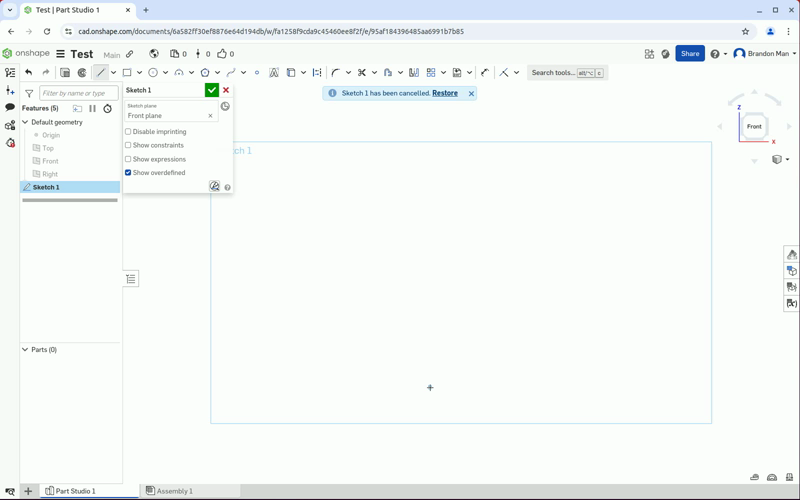
key_down(shift)
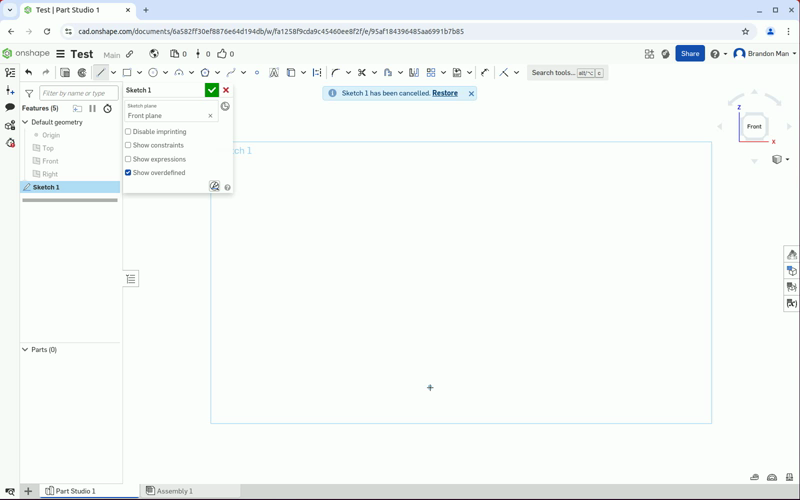
mouse_move(502, 387)
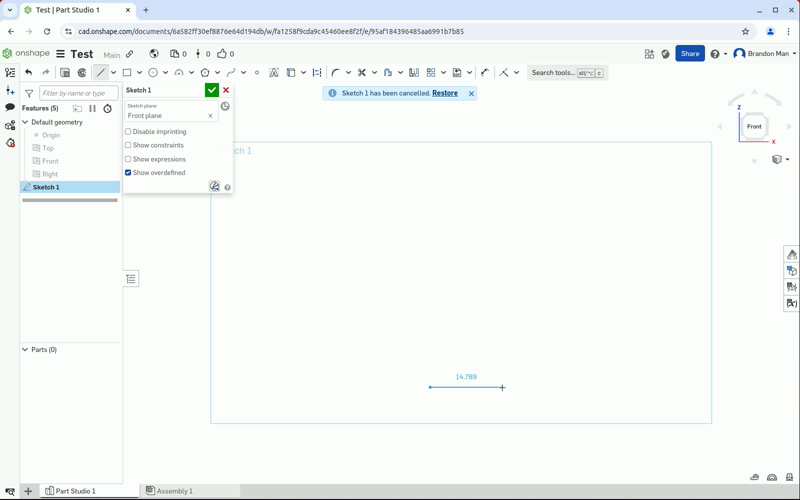
click(502, 387)
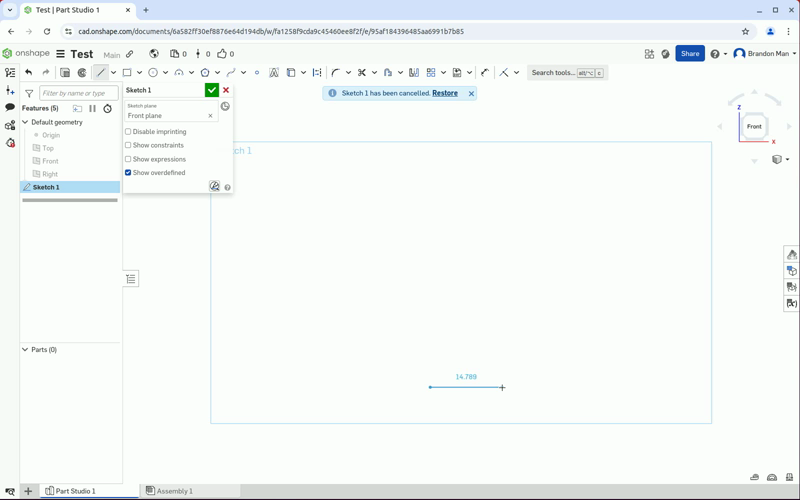
key_up(shift)
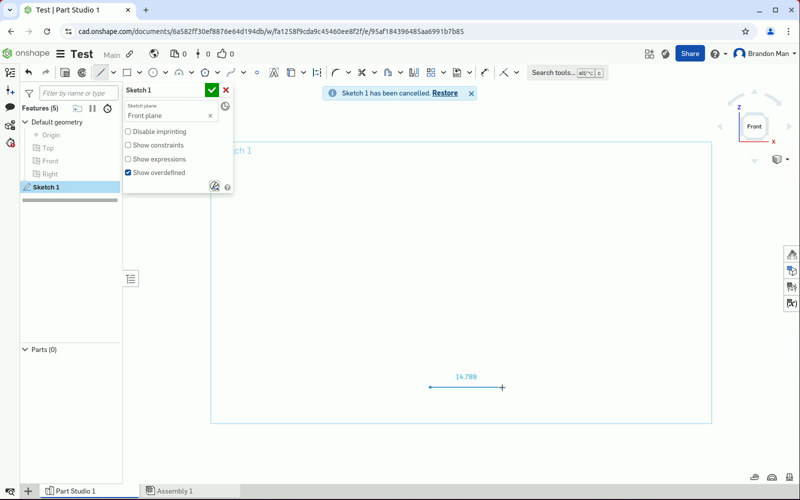
key_down(shift)
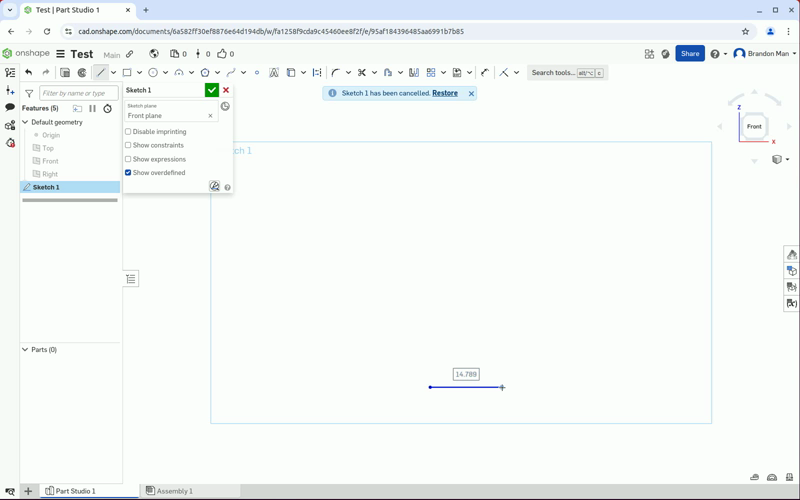
mouse_move(532, 387)
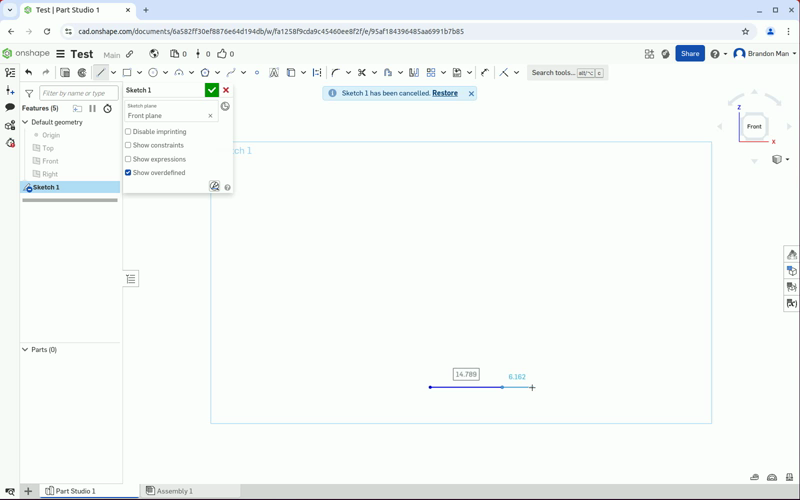
mouse_move(502, 339)
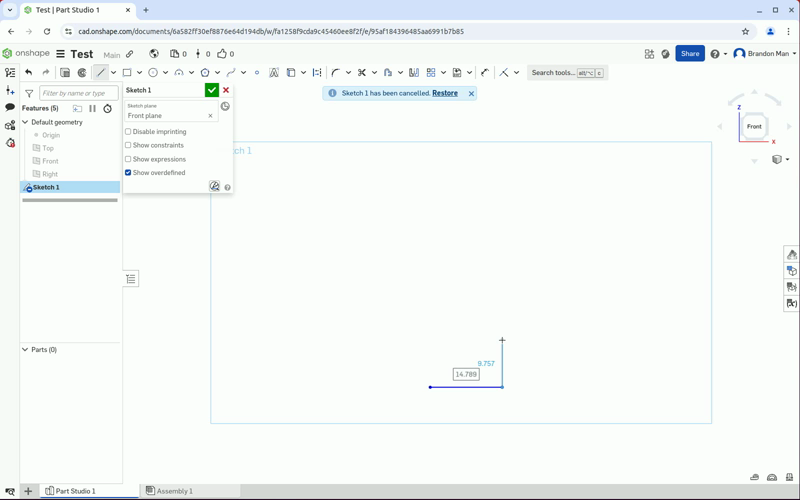
click(502, 339)
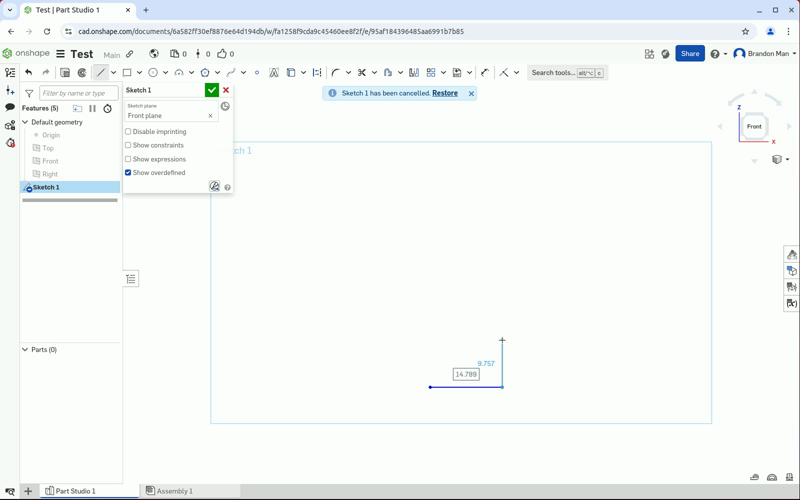
key_up(shift)
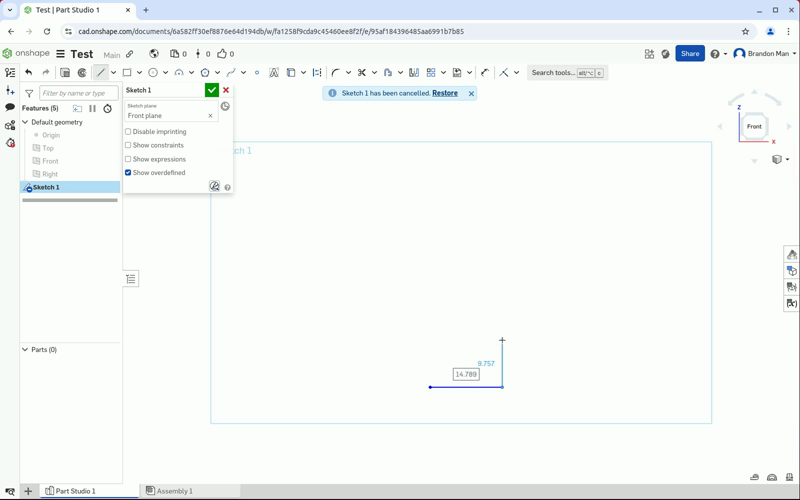
key_down(shift)
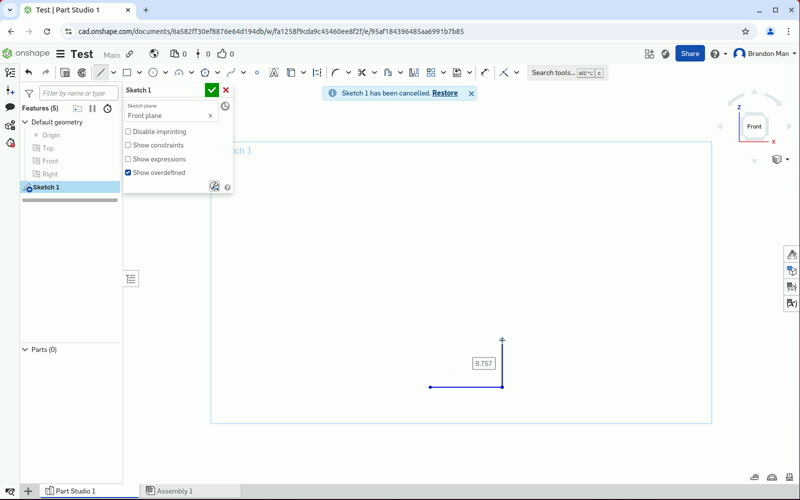
mouse_move(430, 339)
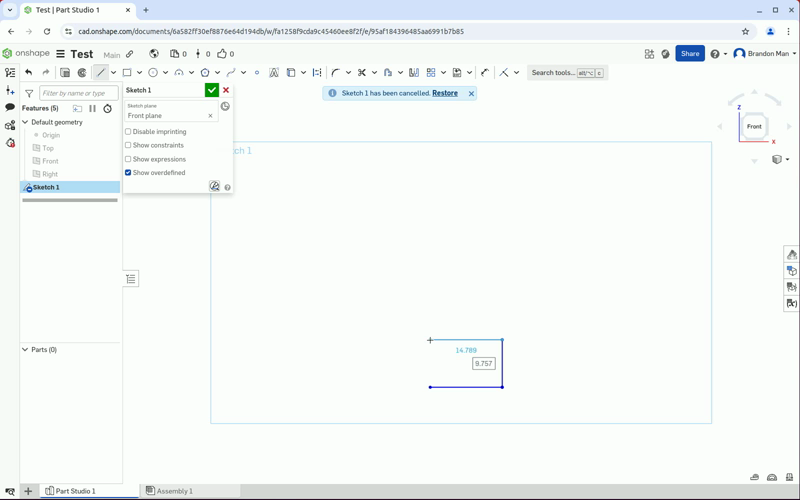
click(430, 339)
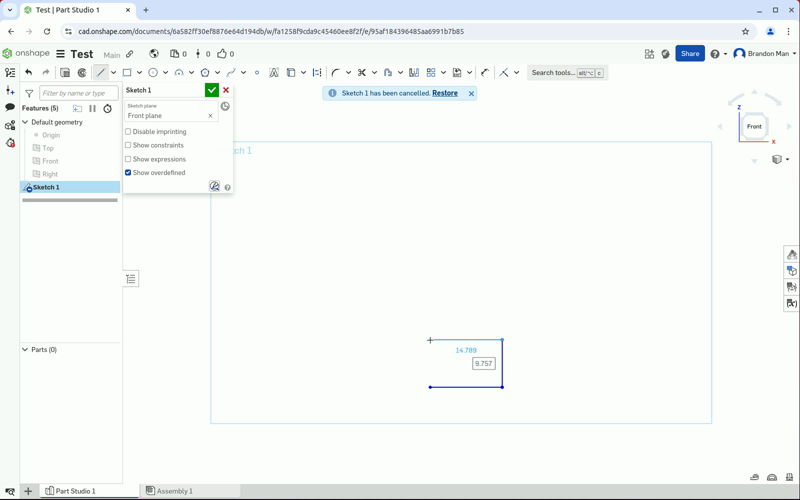
key_up(shift)
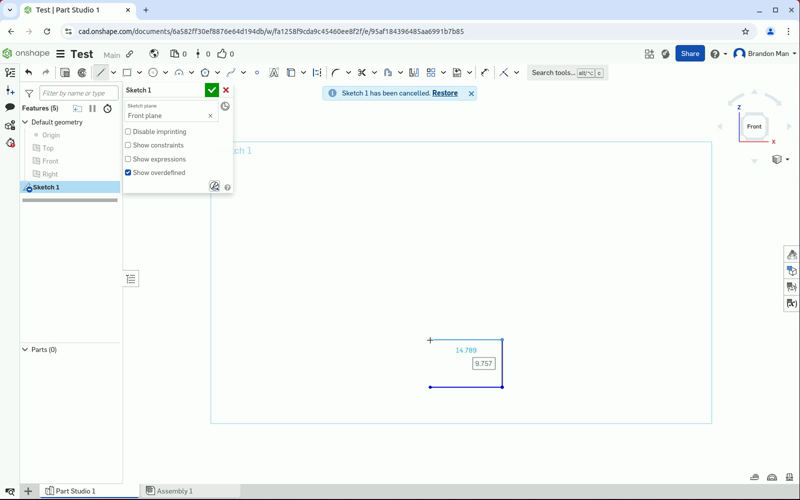
mouse_move(460, 339)
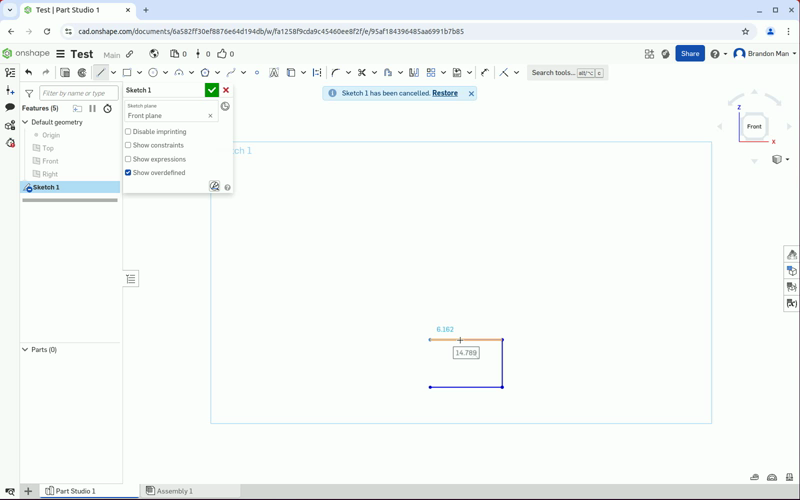
key_down(shift)
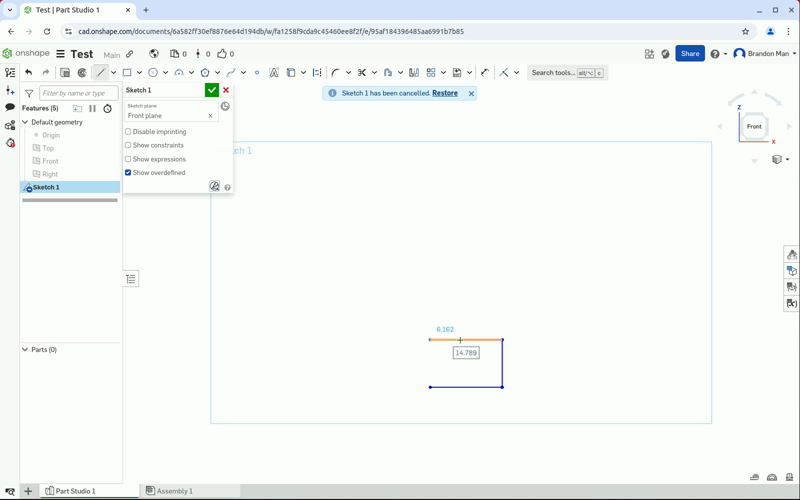
mouse_move(430, 387)
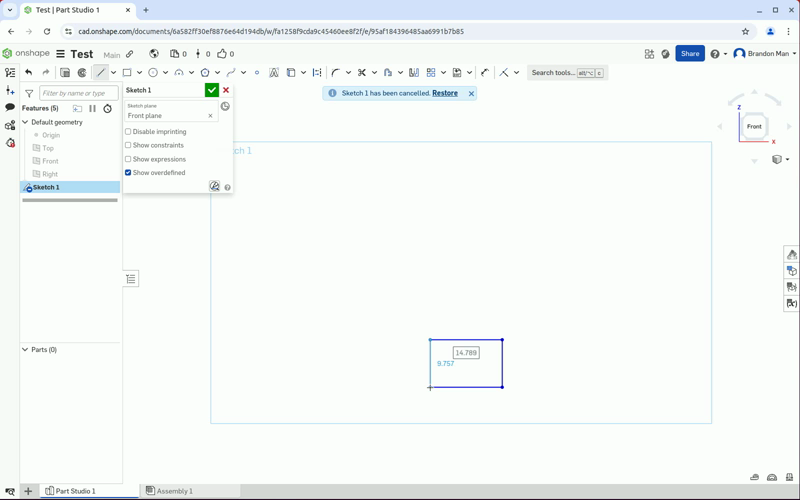
key_up(shift)
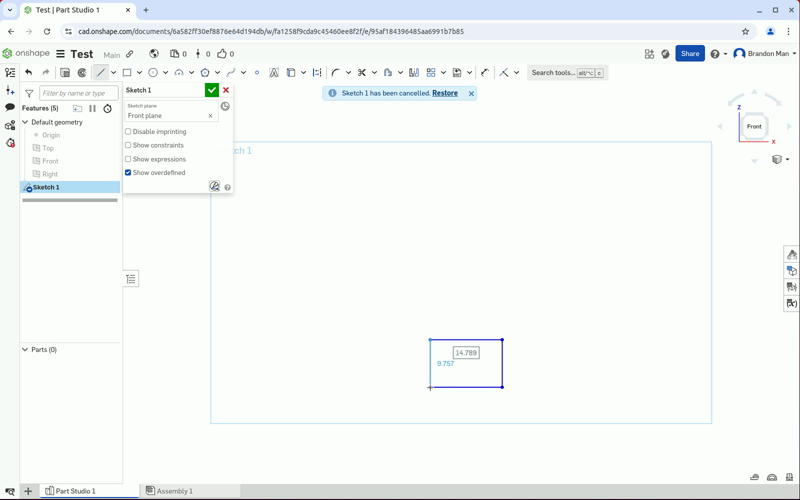
click(430, 387)
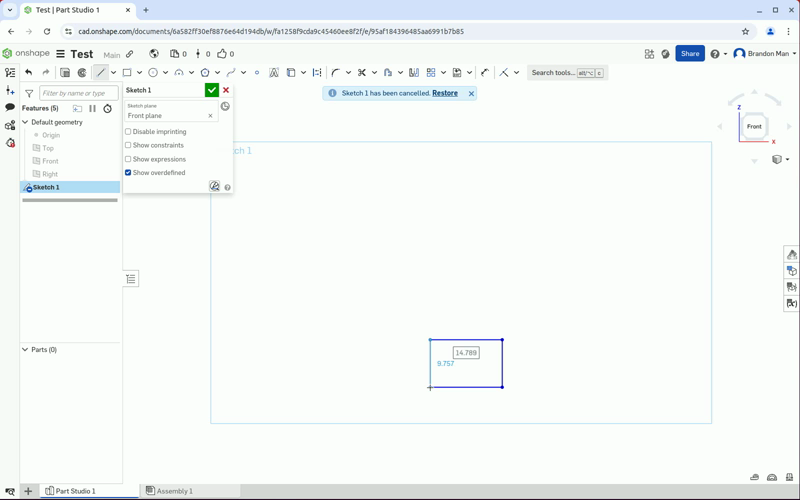
key(esc)
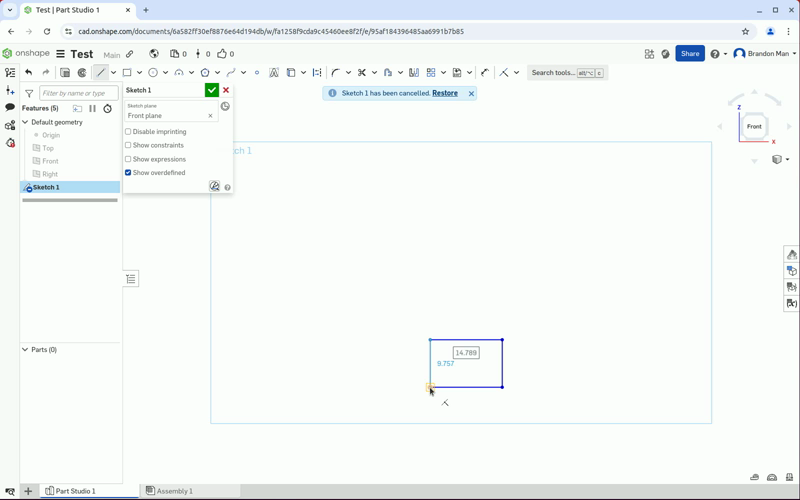
mouse_move(497, 365)
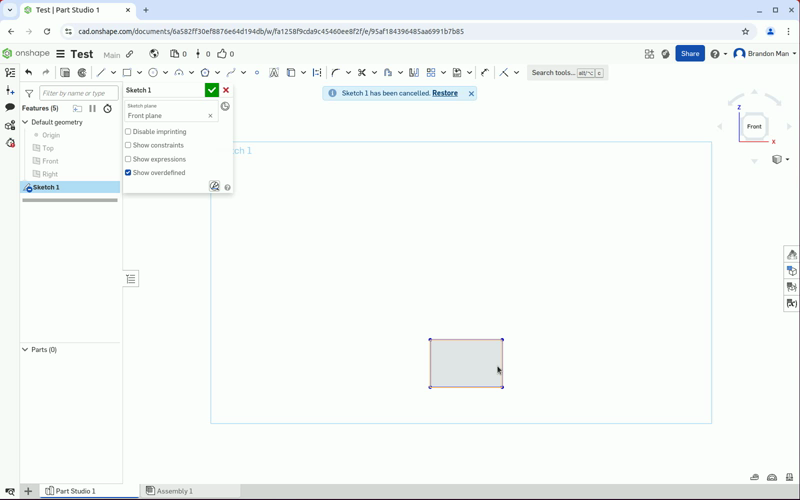
click(497, 365)
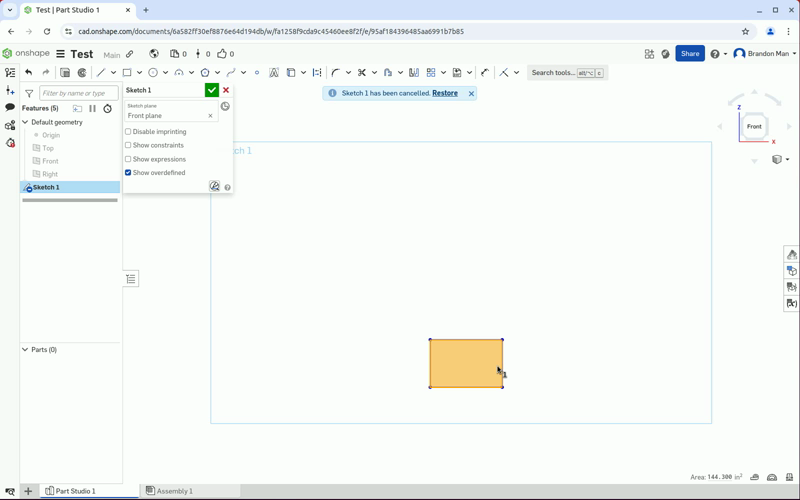
mouse_move(73, 352)
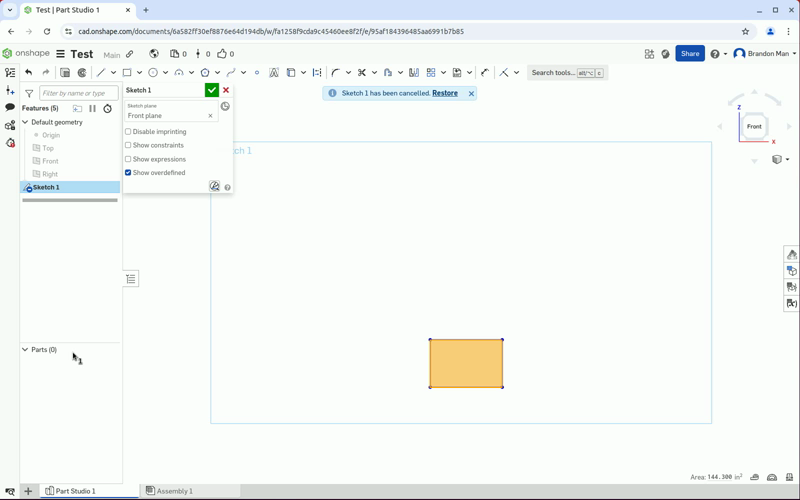
key(shift+y)
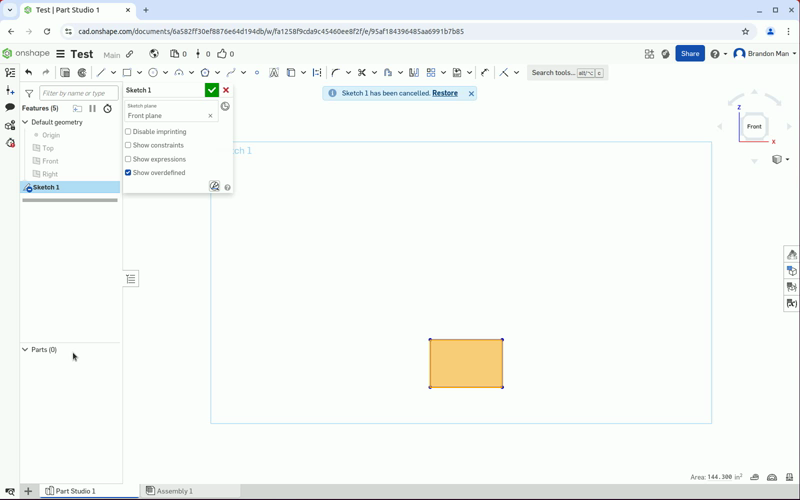
key(shift+e)
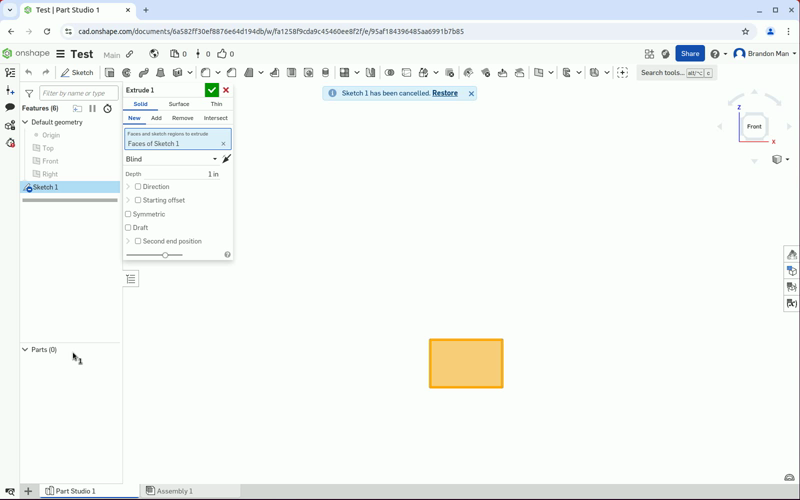
mouse_move(143, 106)
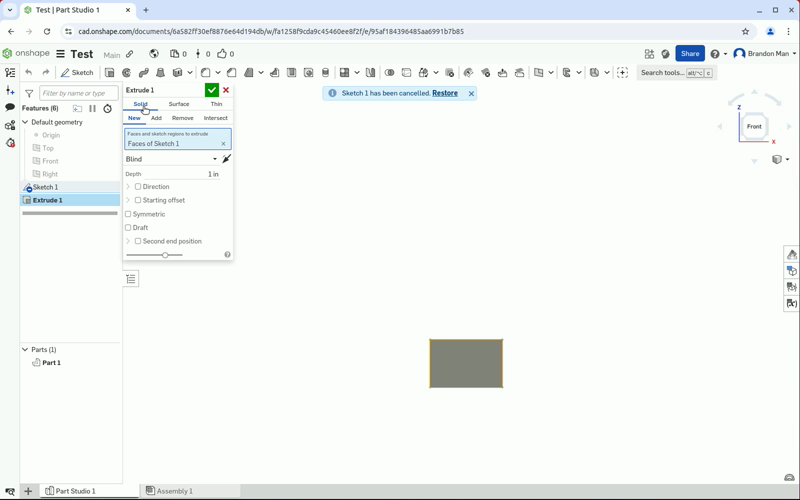
click(143, 106)
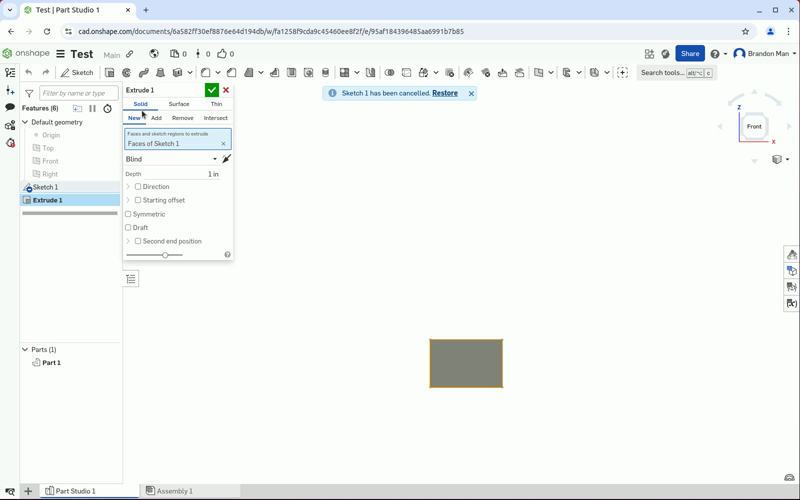
mouse_move(137, 120)
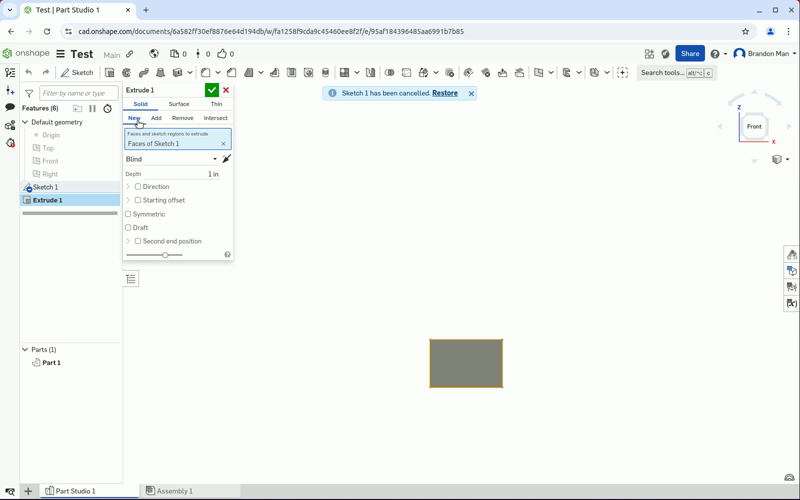
click(137, 120)
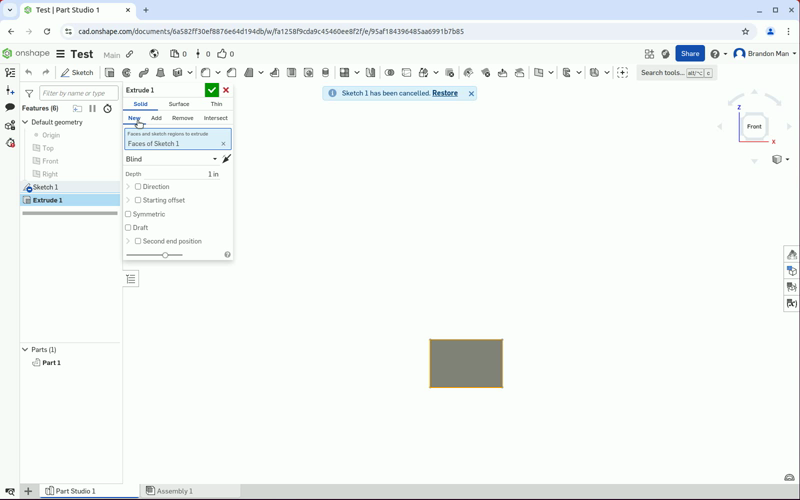
key(tab, 4)
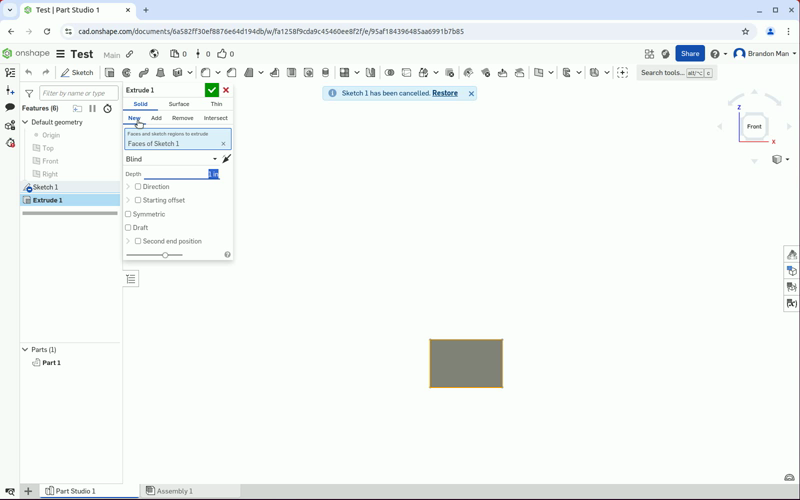
text(9.388)
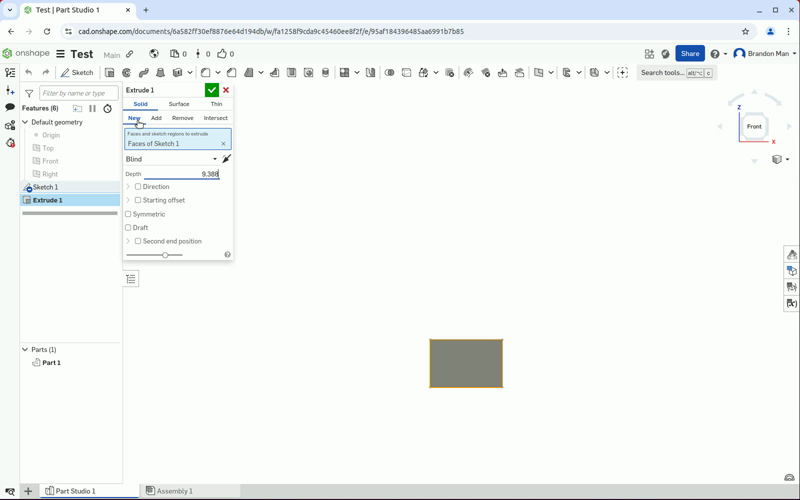
key(enter)
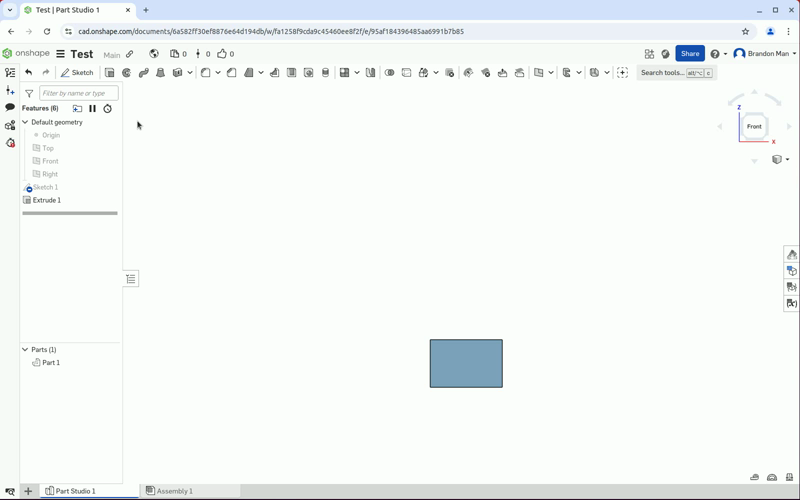
key(shift+h)
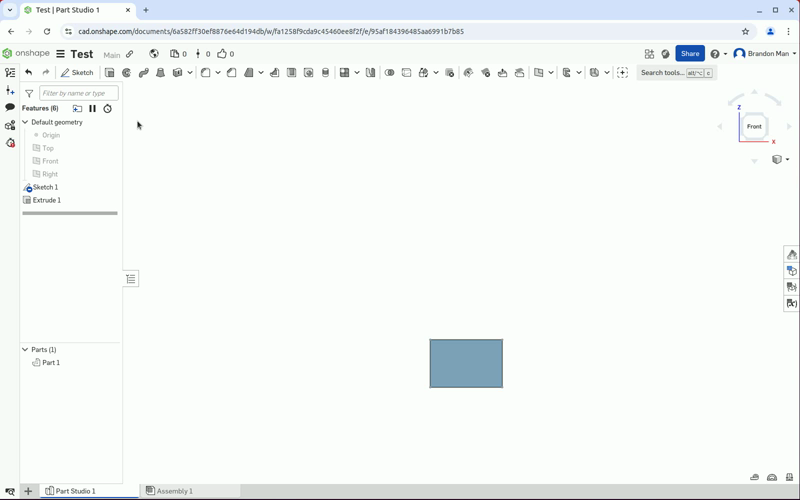
key(shift+h)
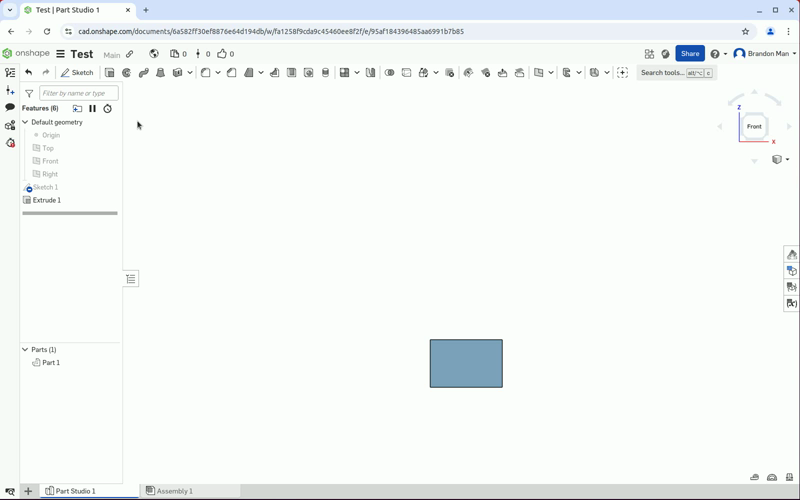
mouse_move(73, 189)
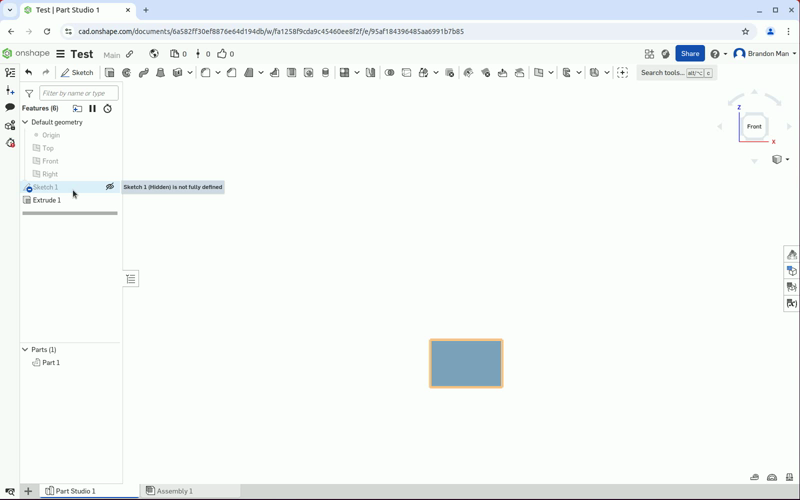
click(73, 189)
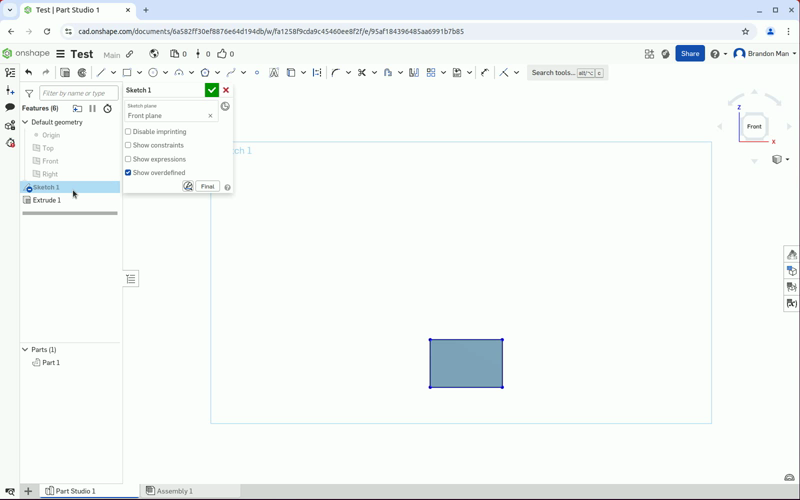
mouse_move(229, 92)
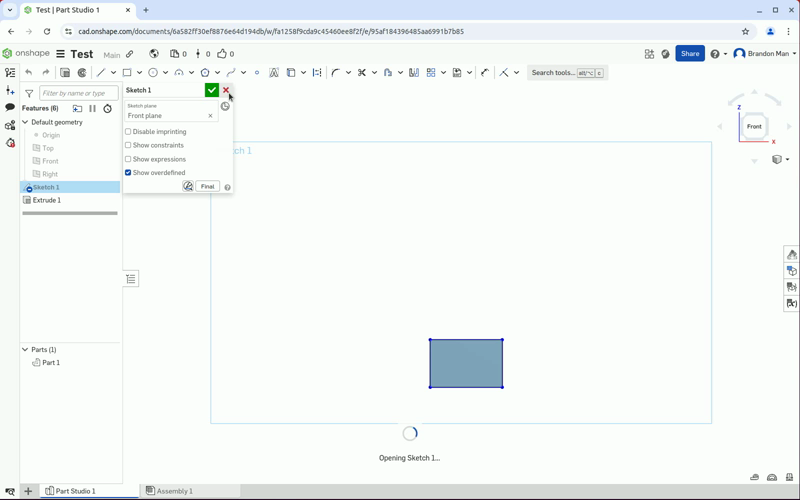
click(229, 92)
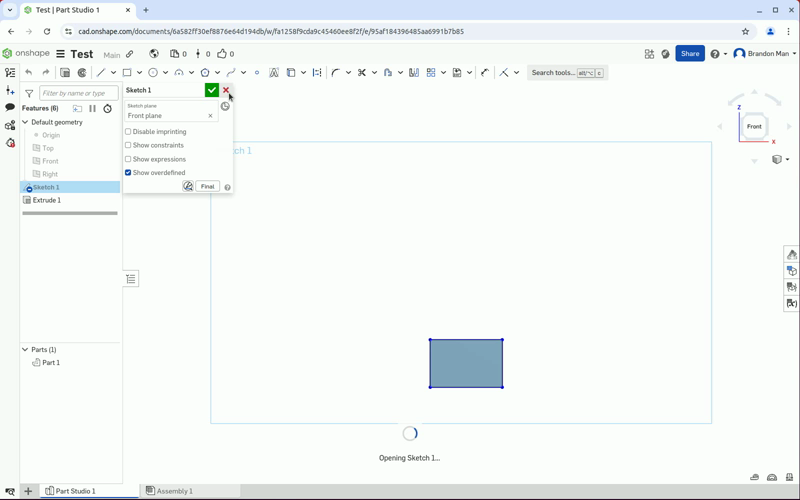
key(shift+s)
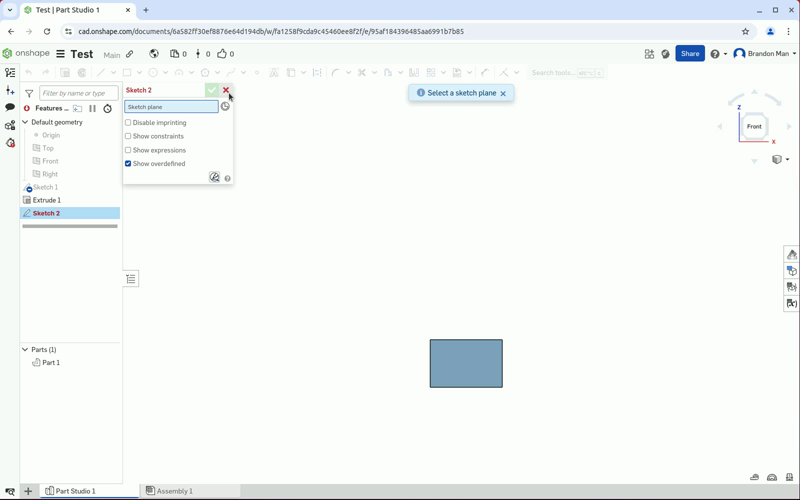
mouse_move(73, 163)
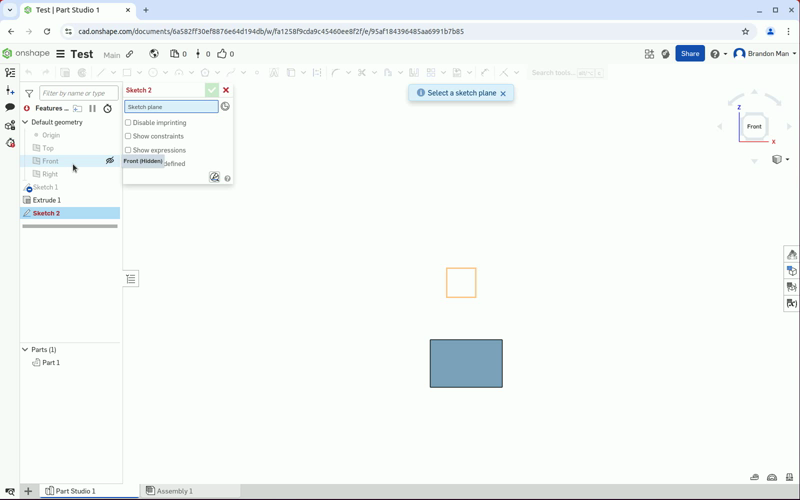
click(73, 163)
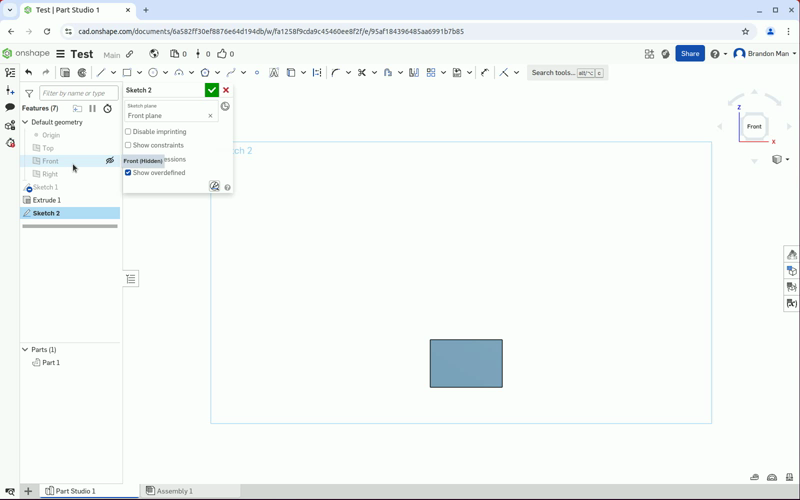
mouse_move(73, 352)
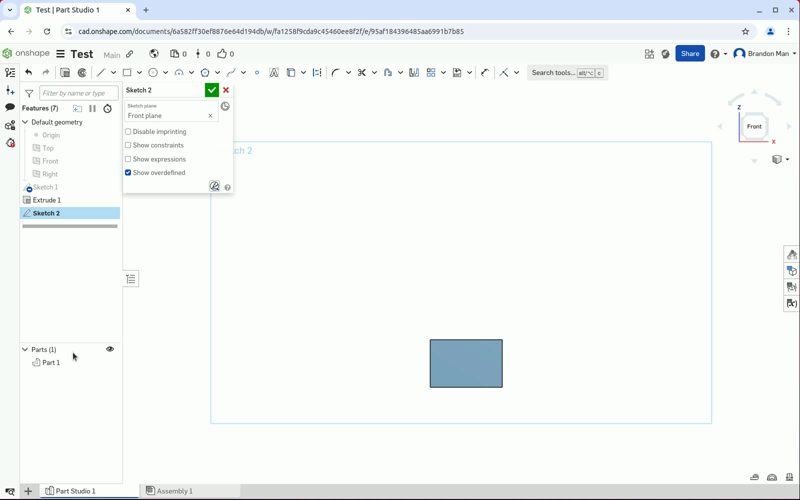
key(y)
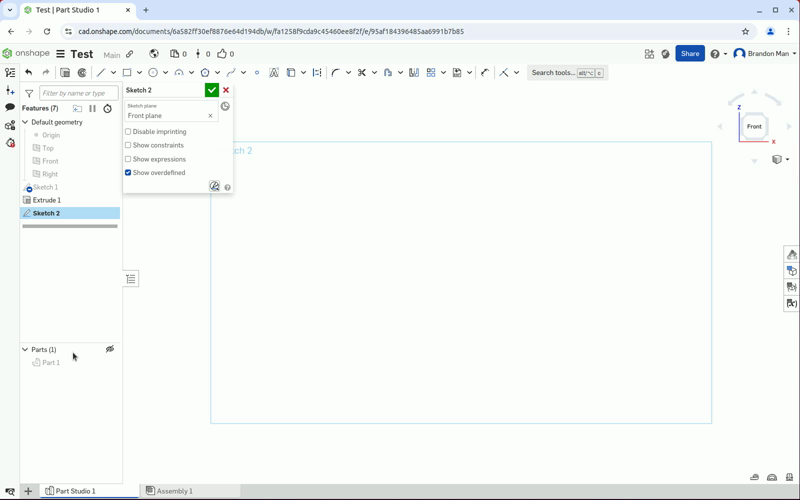
key(l)
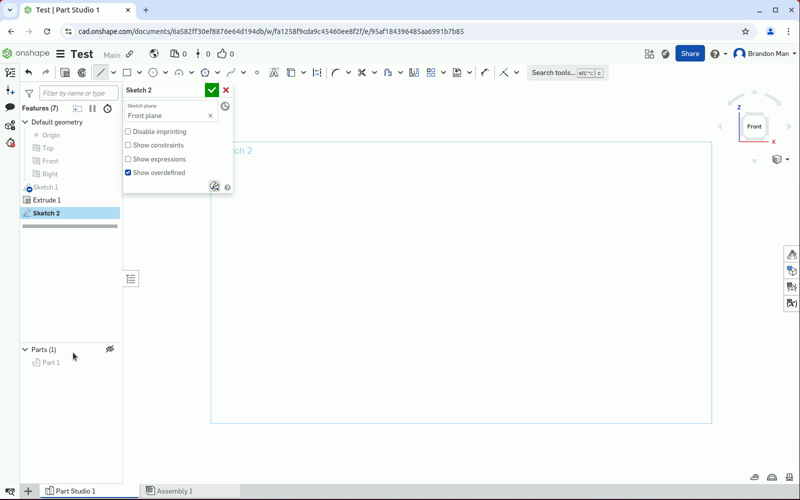
key_down(shift)
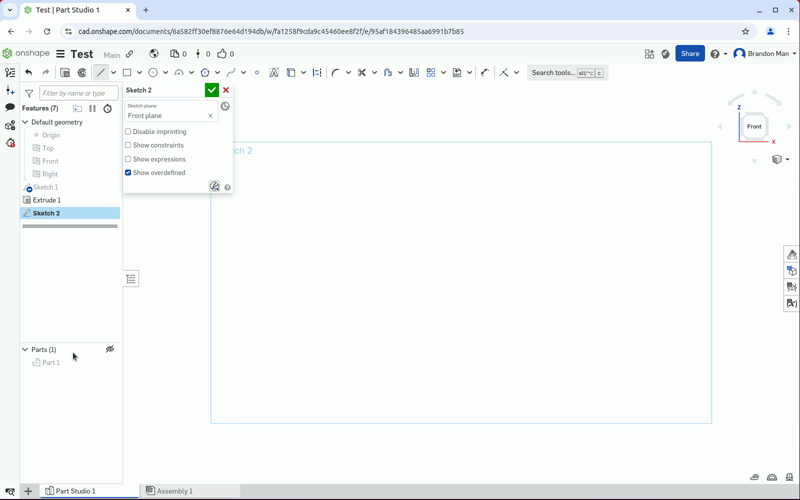
mouse_move(430, 340)
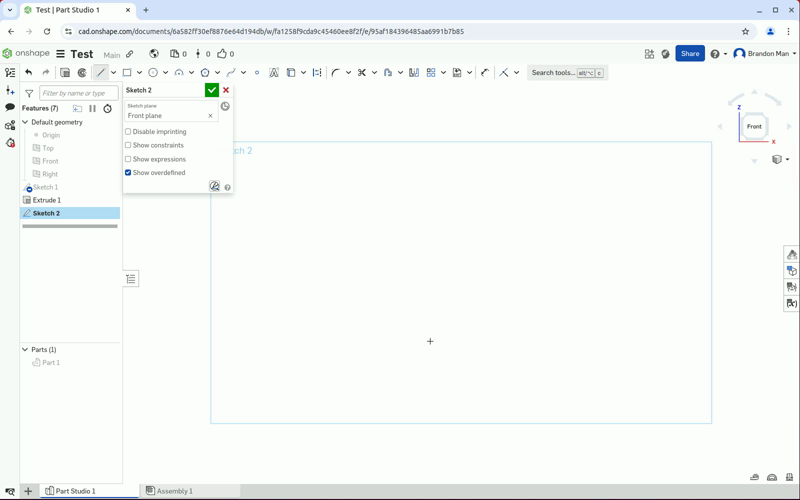
click(430, 340)
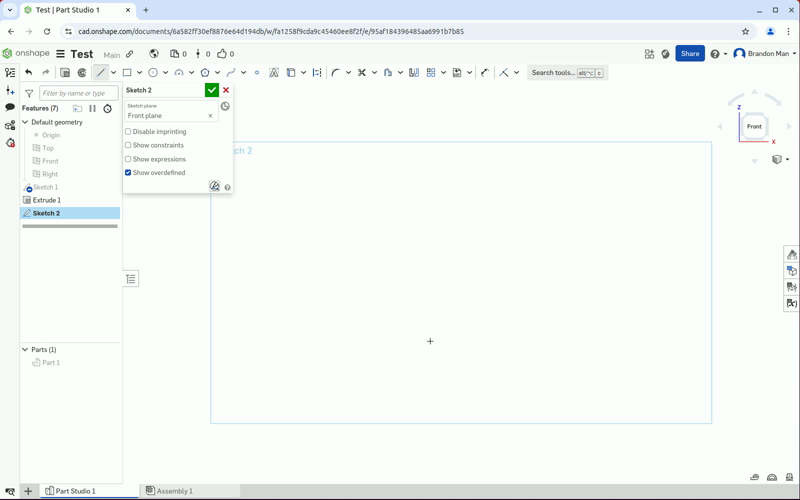
key_up(shift)
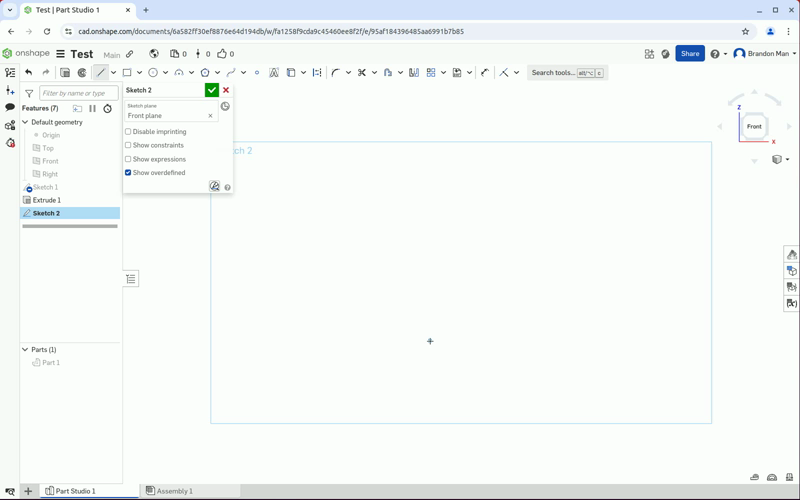
key_down(shift)
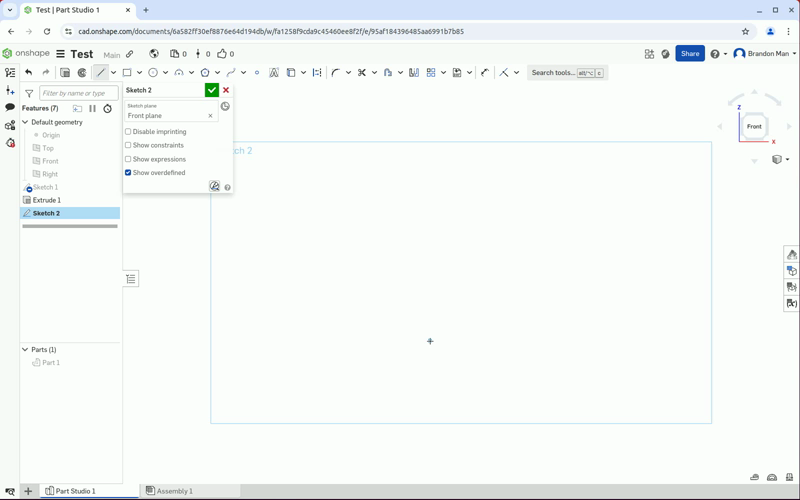
mouse_move(502, 340)
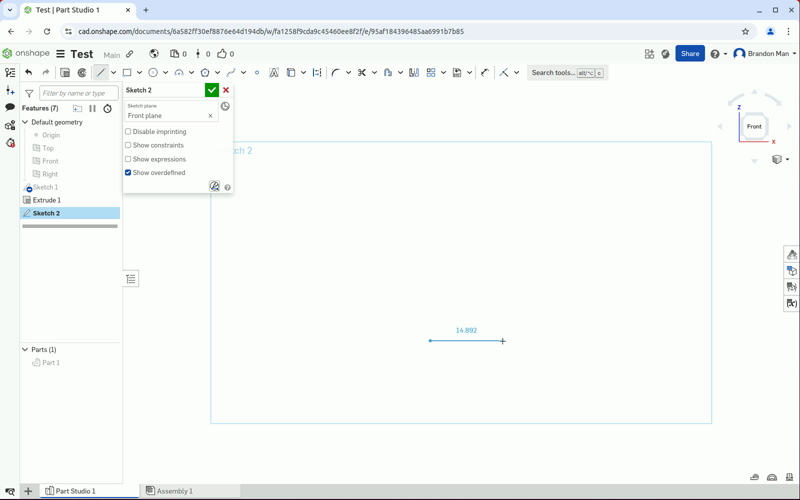
click(502, 340)
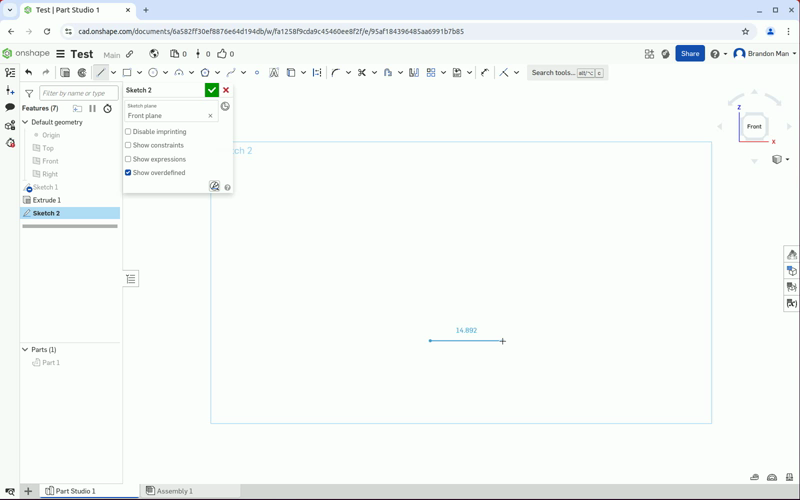
key_up(shift)
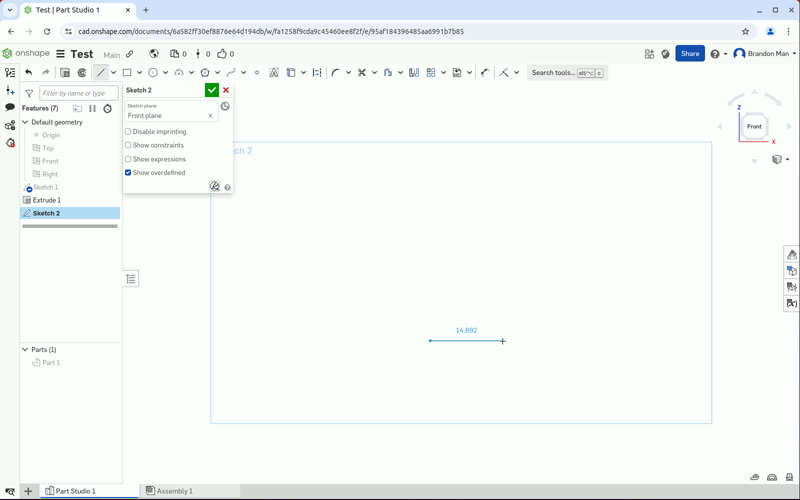
key_down(shift)
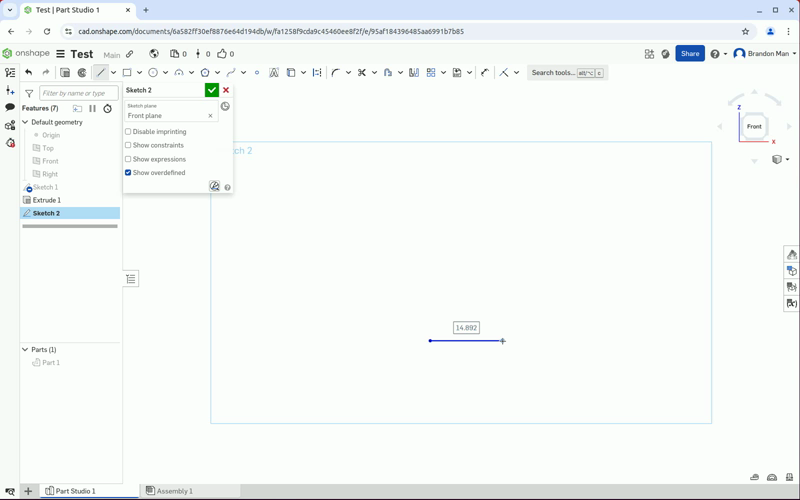
mouse_move(532, 340)
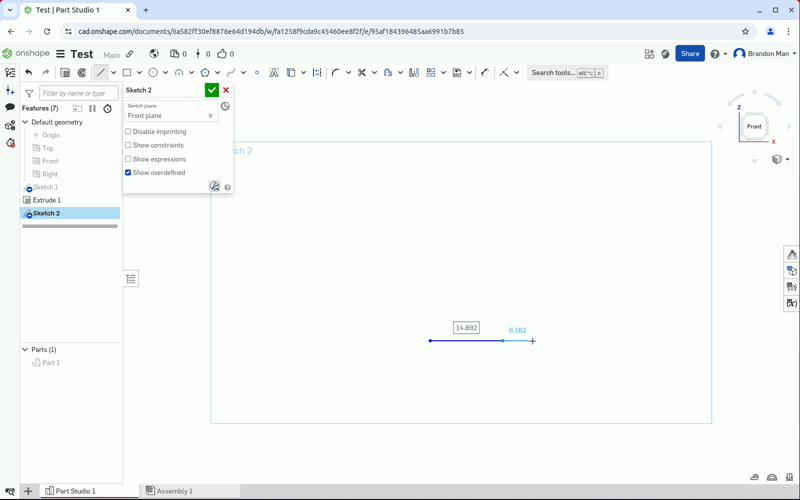
mouse_move(502, 388)
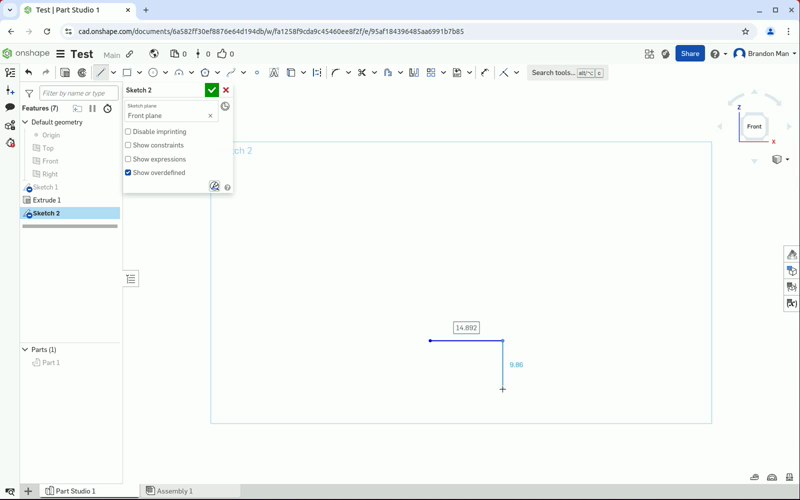
click(502, 388)
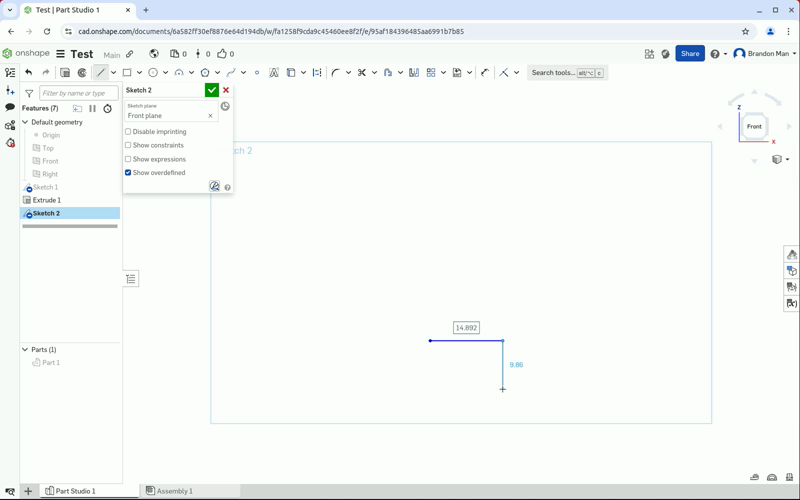
key_up(shift)
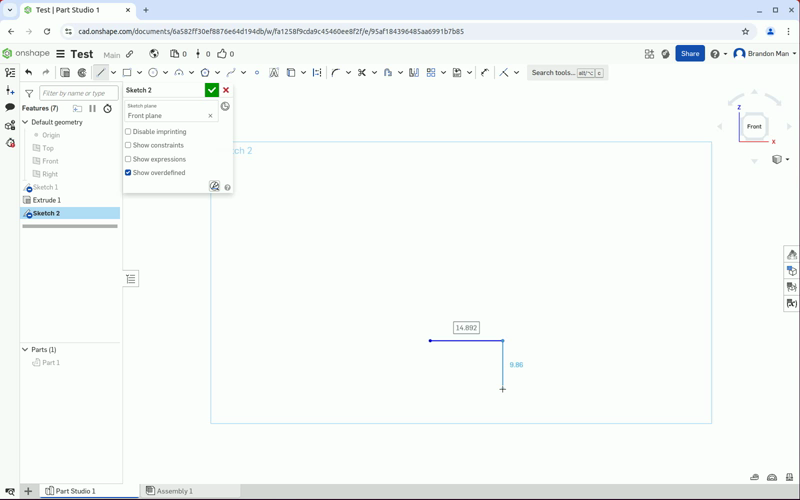
key_down(shift)
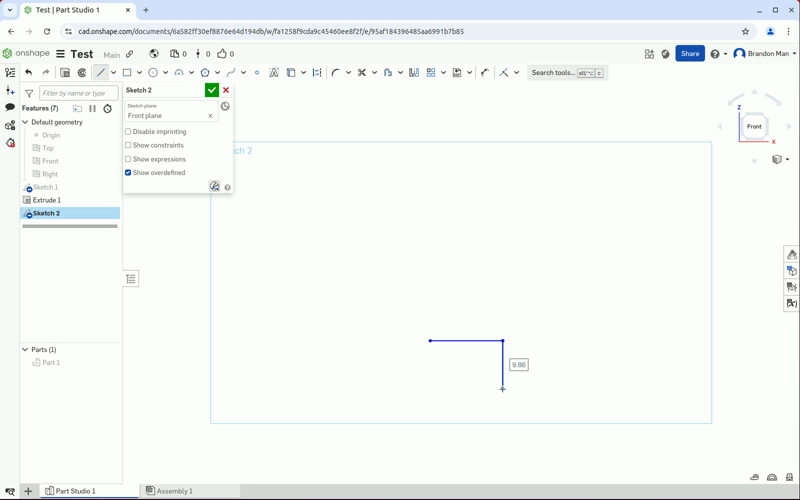
mouse_move(573, 388)
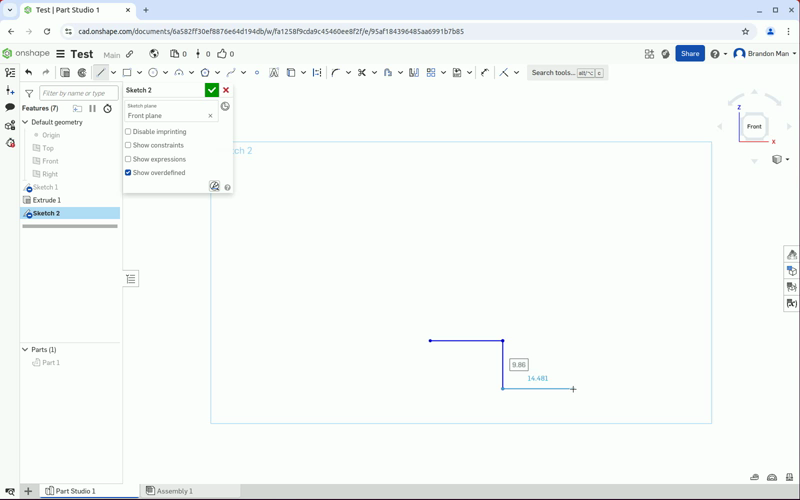
click(573, 388)
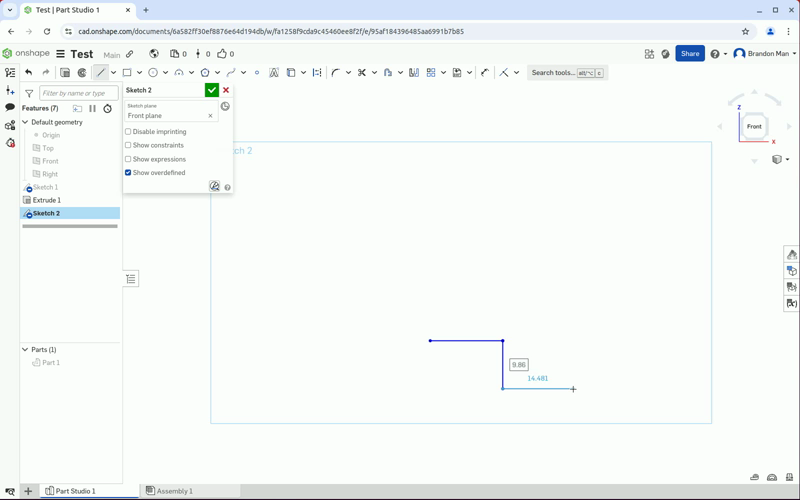
key_up(shift)
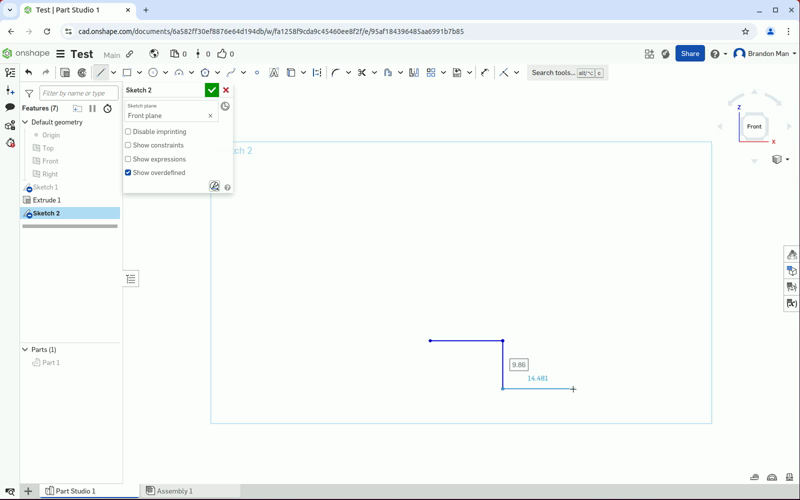
key_down(shift)
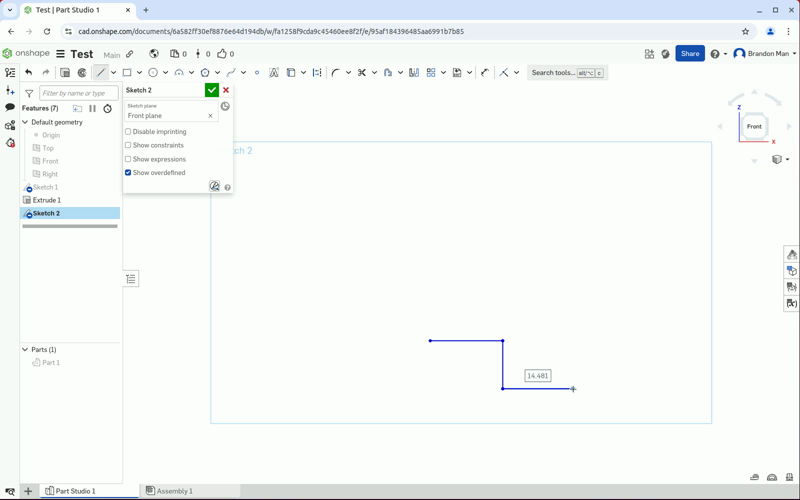
mouse_move(573, 316)
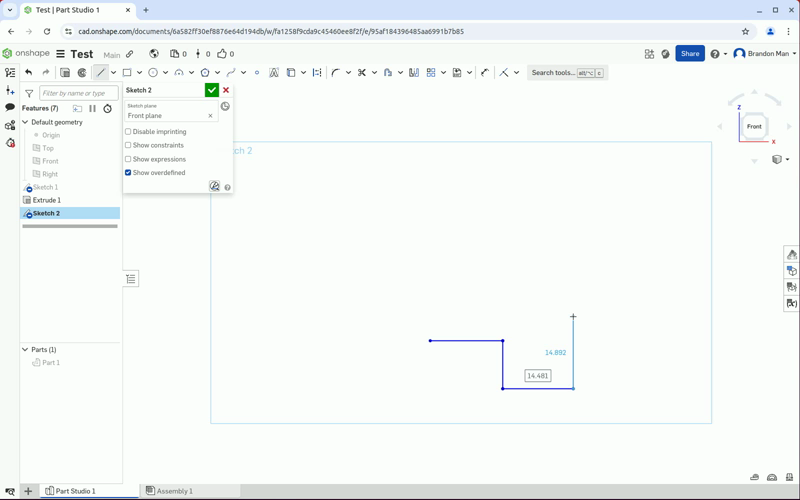
click(573, 316)
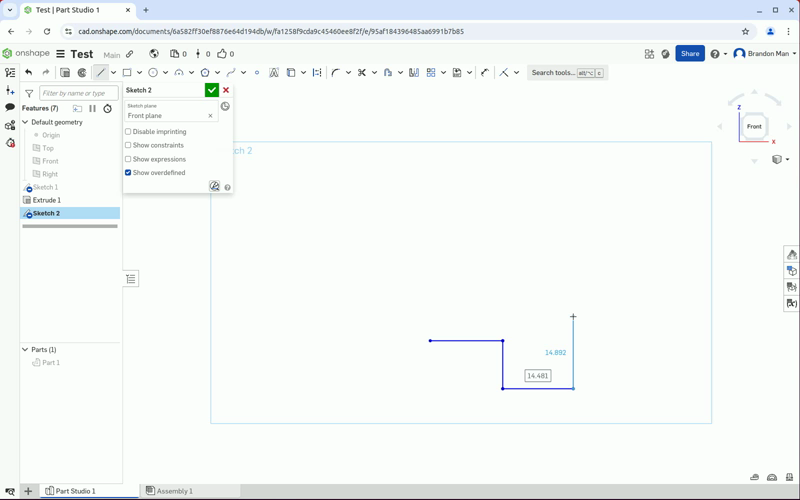
key_up(shift)
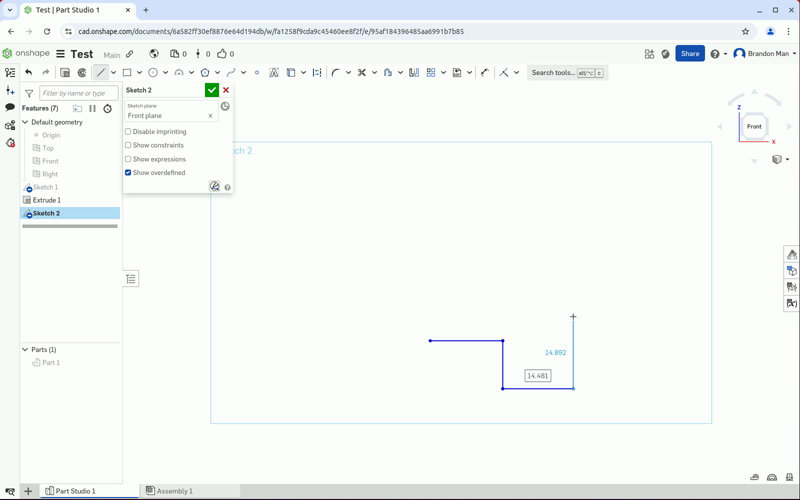
key_down(shift)
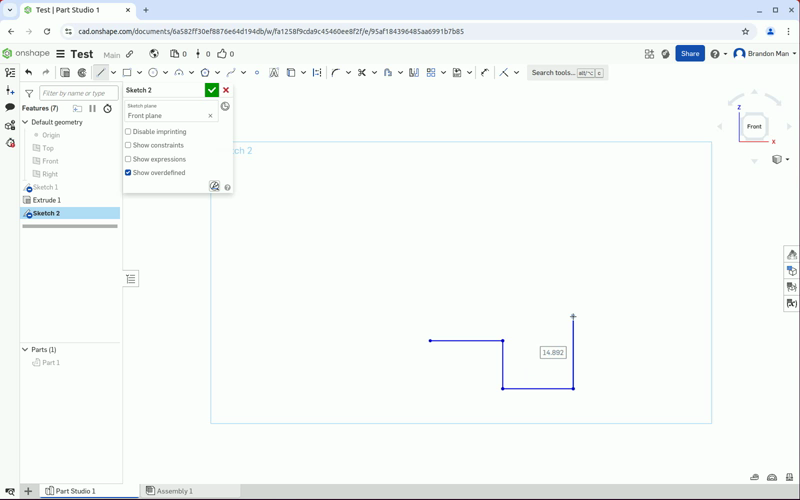
mouse_move(589, 316)
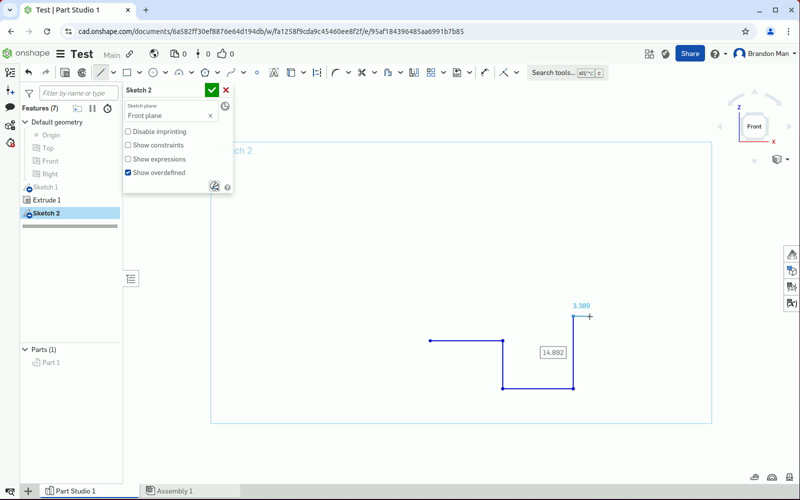
mouse_move(525, 316)
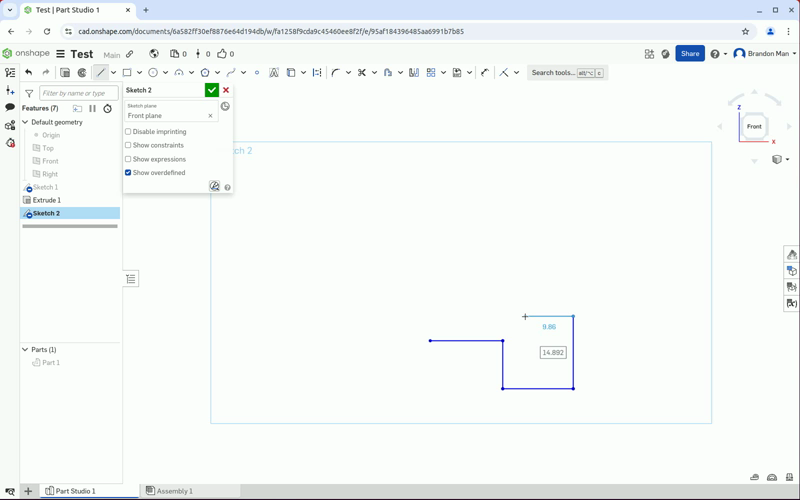
click(525, 316)
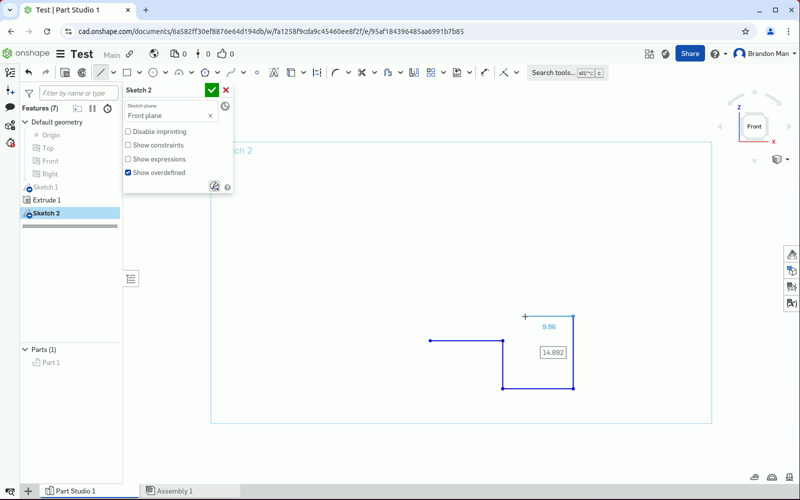
key_up(shift)
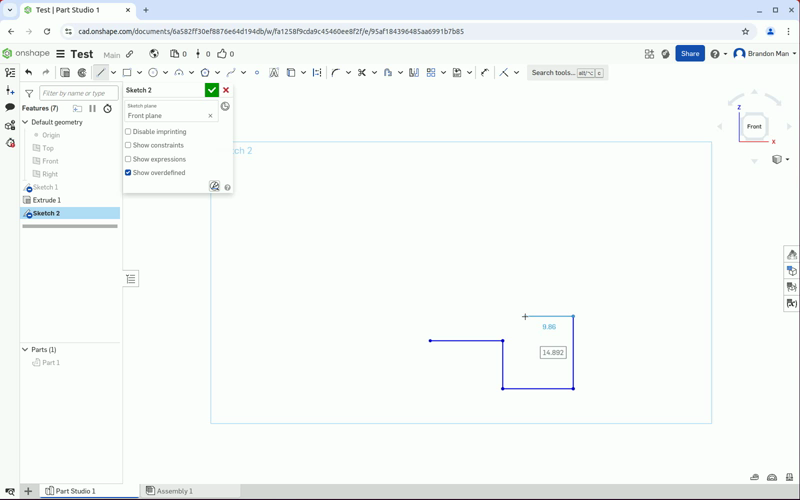
key_down(shift)
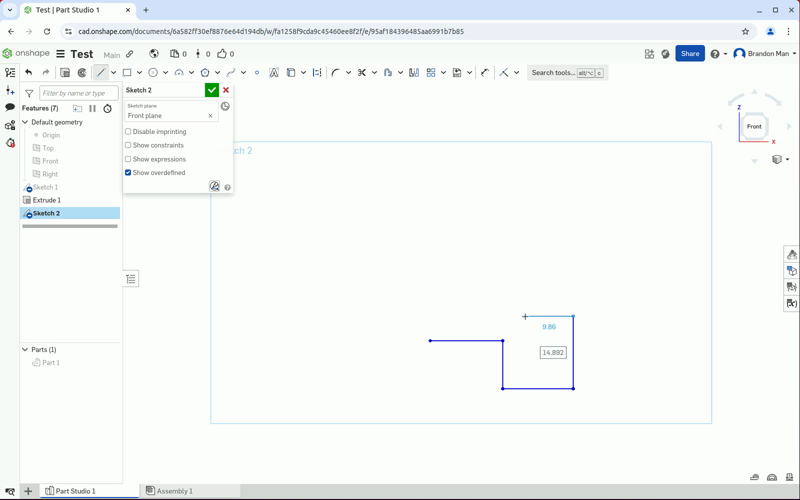
mouse_move(525, 245)
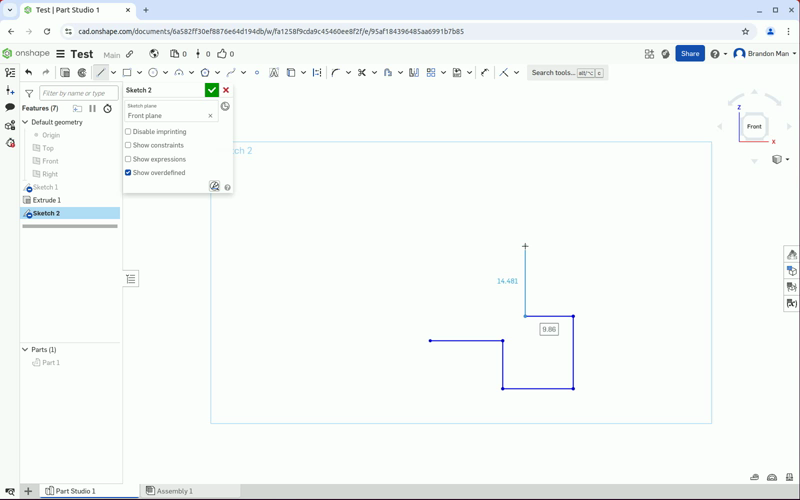
click(525, 245)
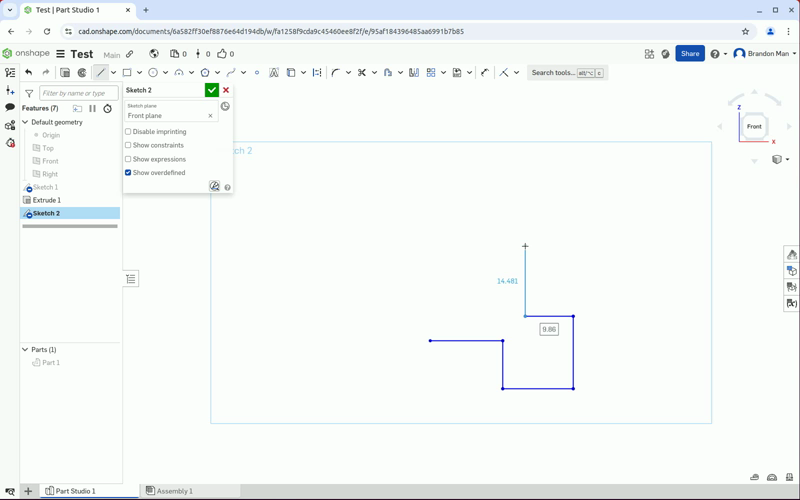
key_up(shift)
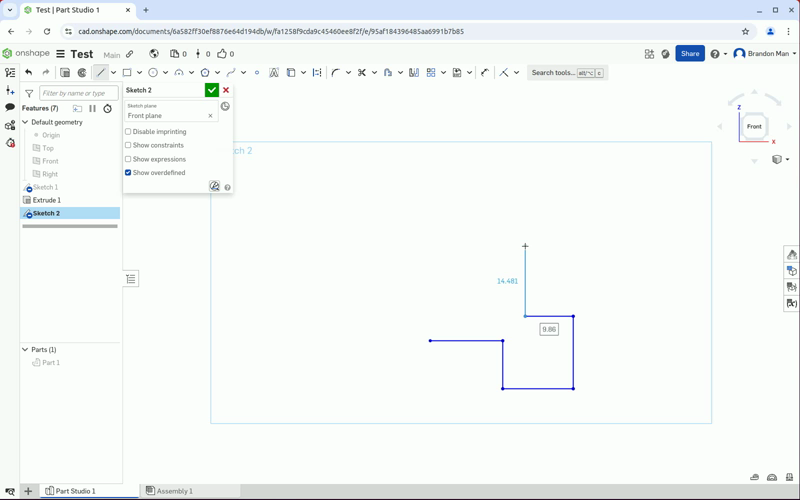
key_down(shift)
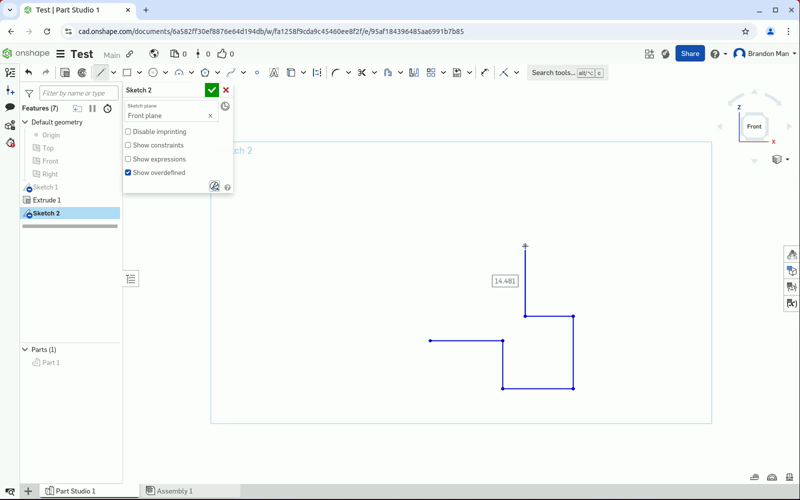
mouse_move(430, 245)
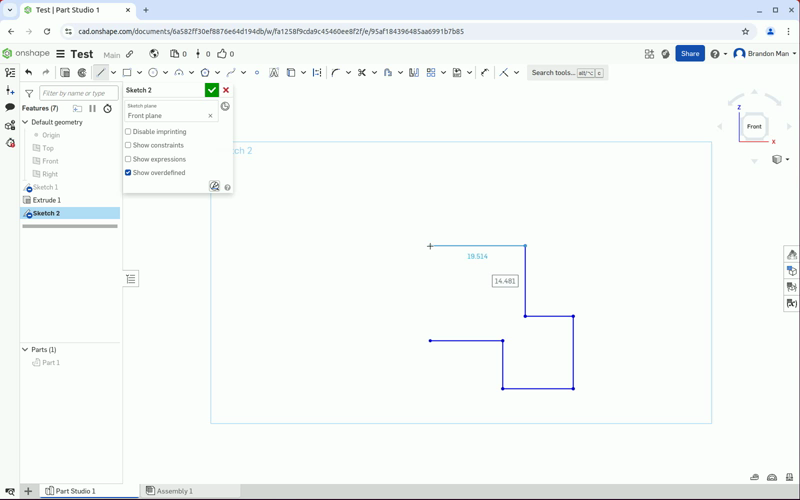
click(430, 245)
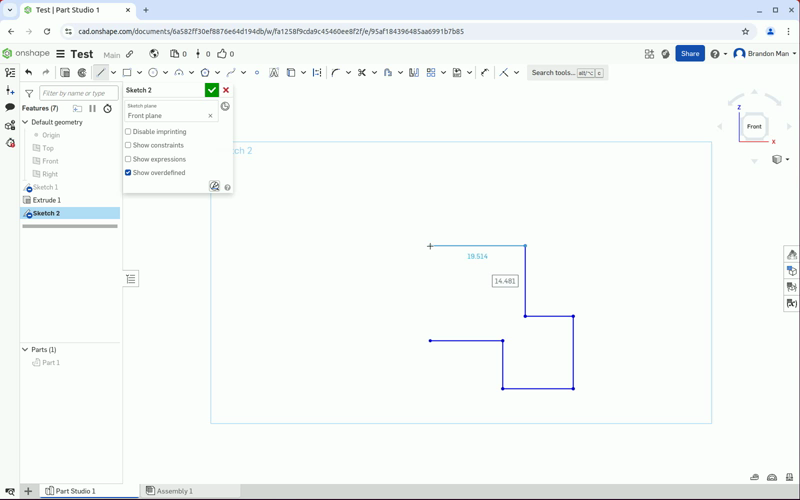
key_up(shift)
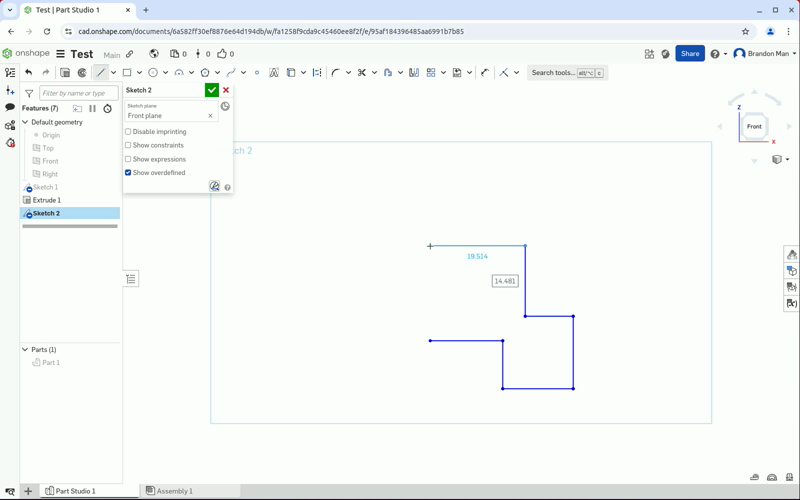
key_down(shift)
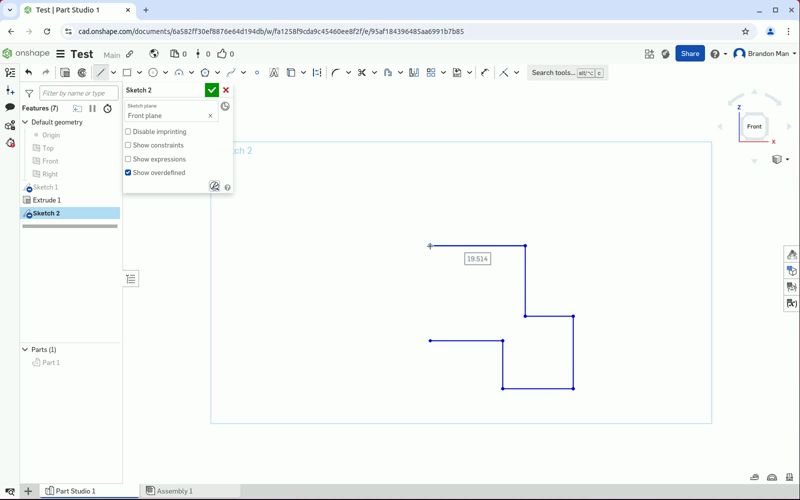
mouse_move(430, 340)
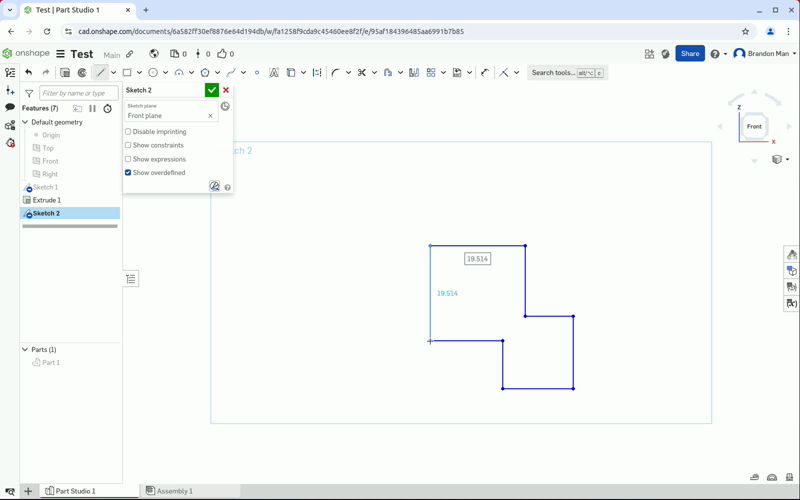
key_up(shift)
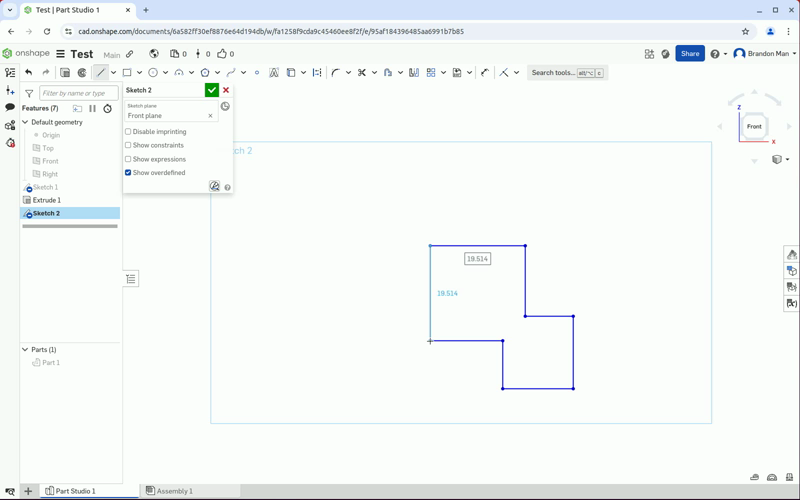
click(430, 340)
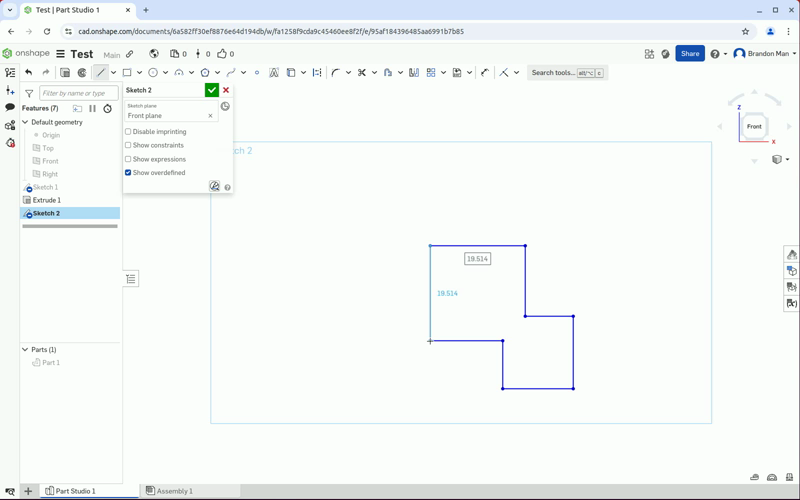
key(esc)
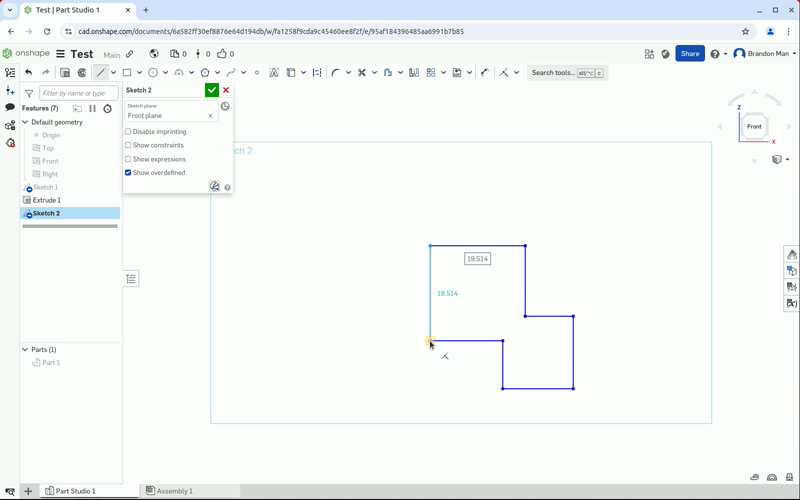
mouse_move(502, 275)
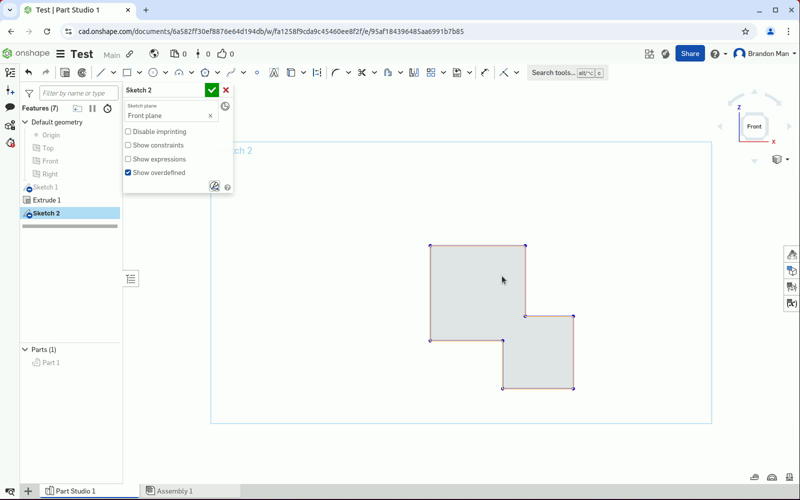
click(502, 275)
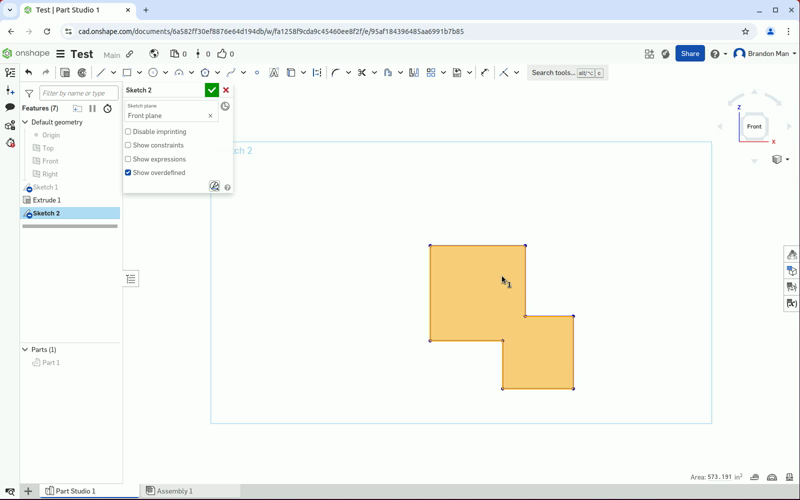
mouse_move(73, 352)
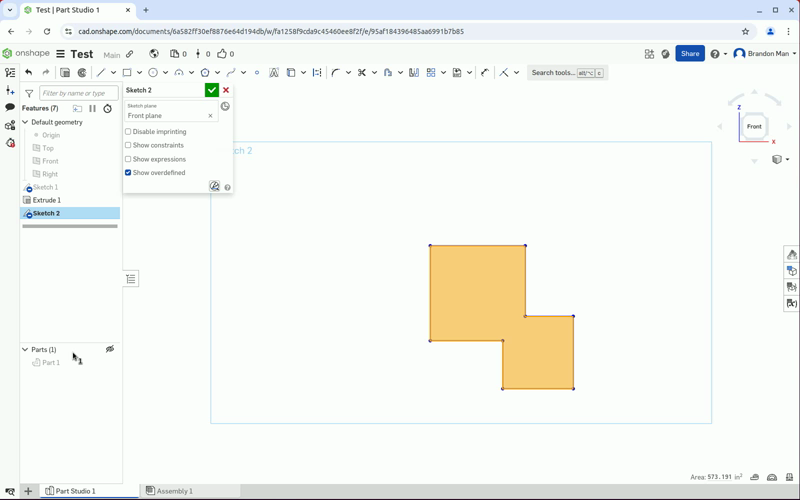
key(shift+y)
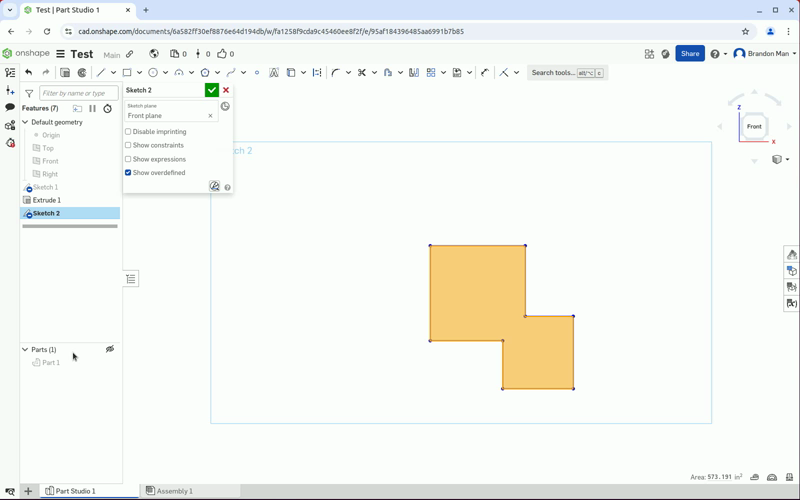
key(shift+e)
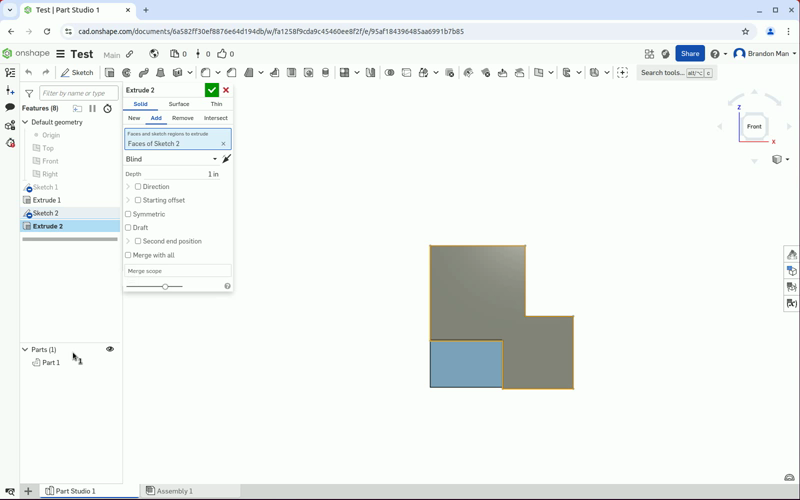
mouse_move(143, 106)
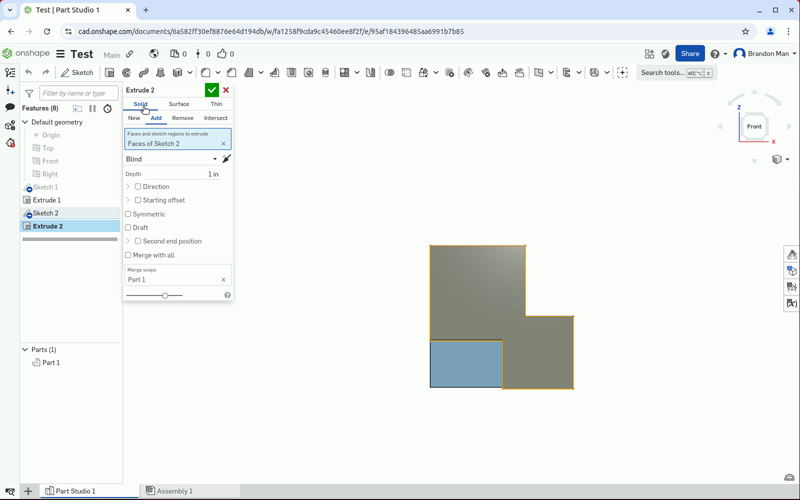
click(143, 106)
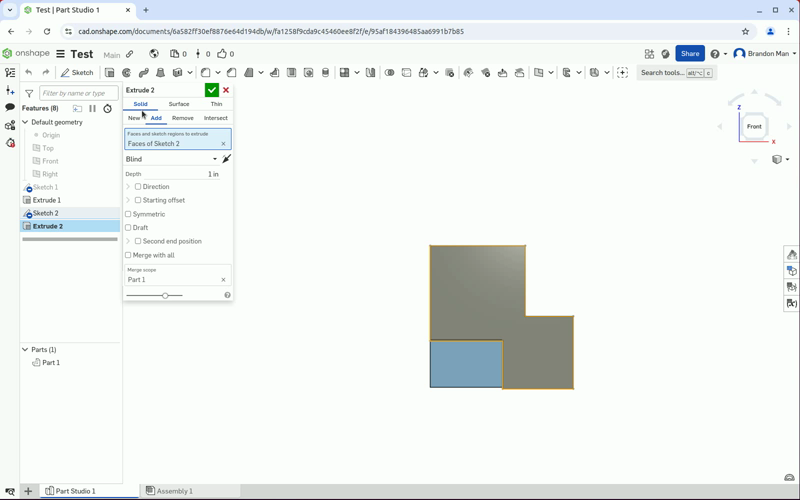
mouse_move(137, 120)
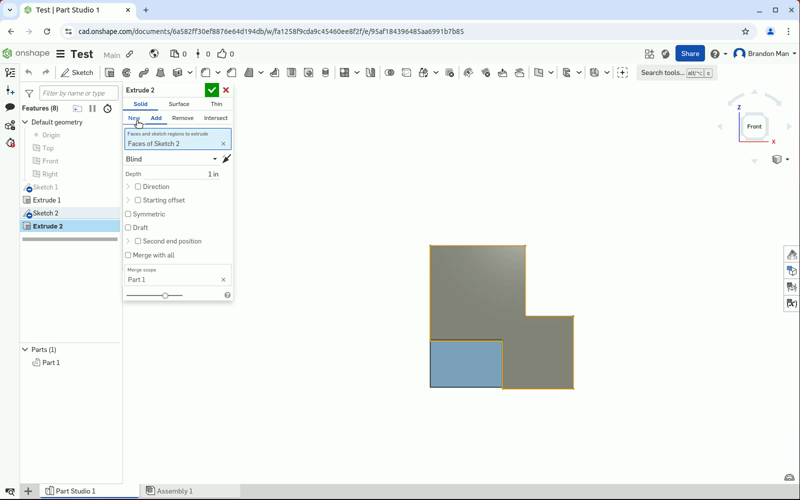
click(137, 120)
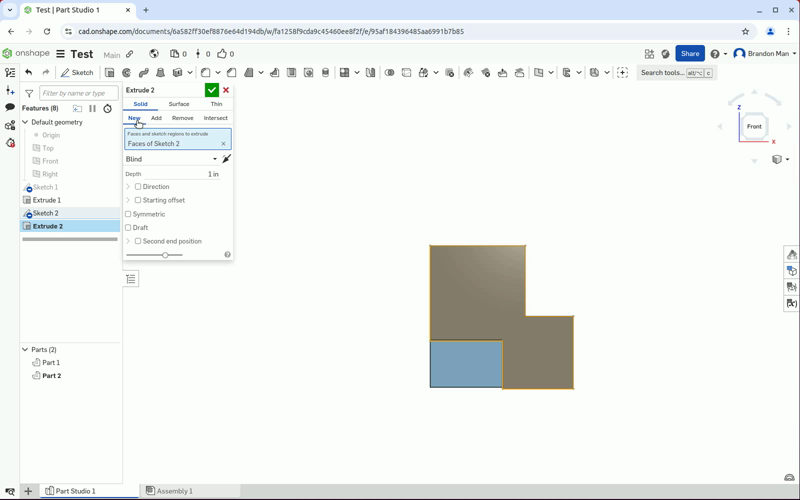
key(tab, 4)
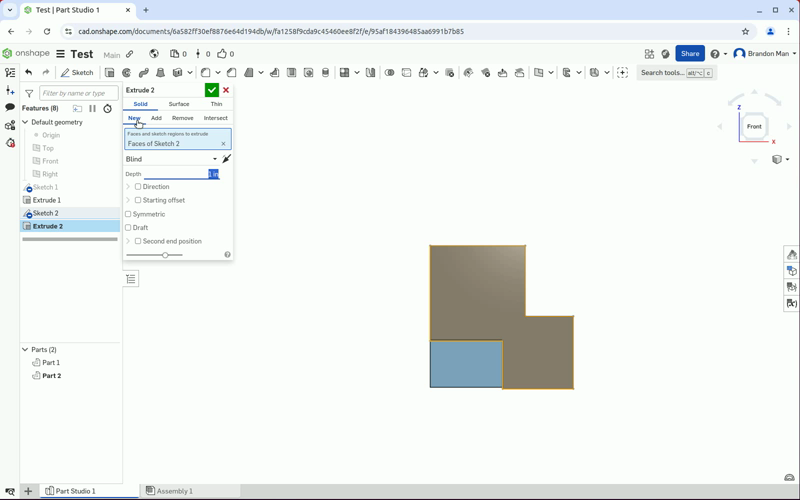
text(9.388)
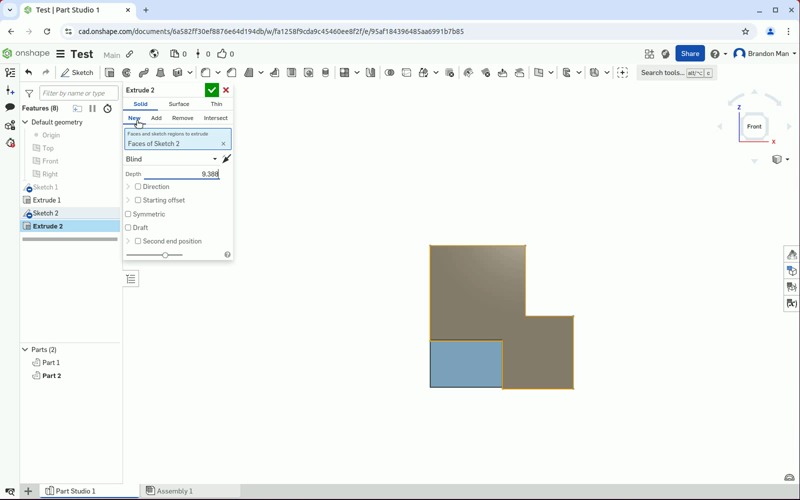
key(enter)
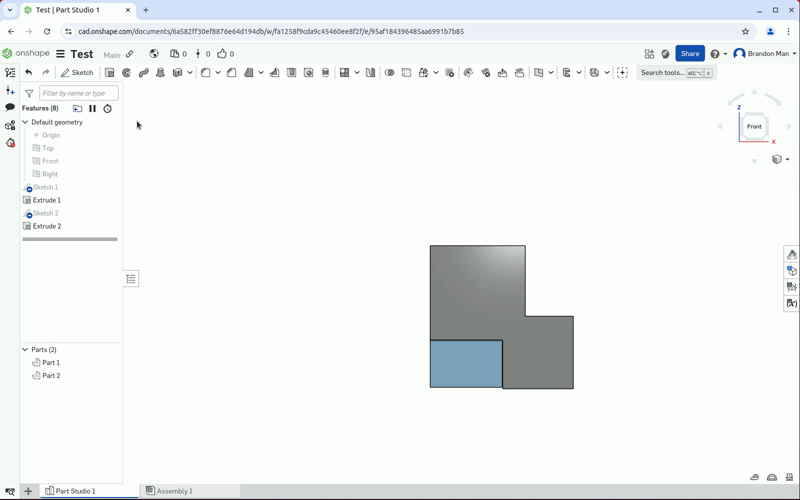
key(shift+h)
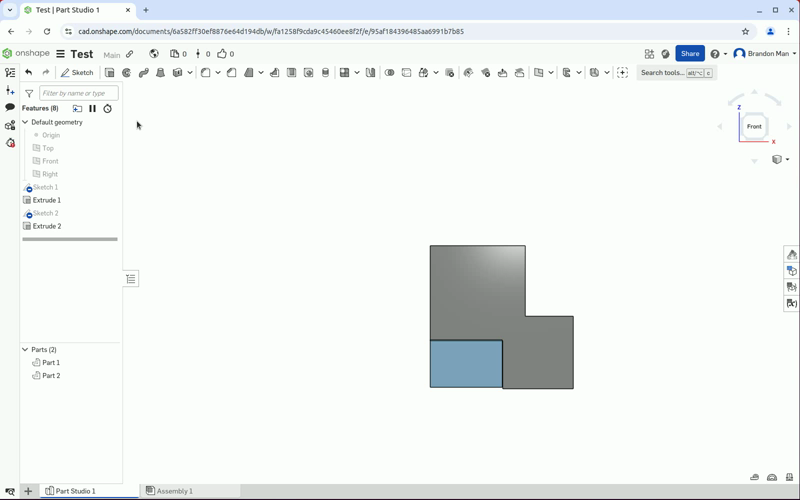
key(shift+h)
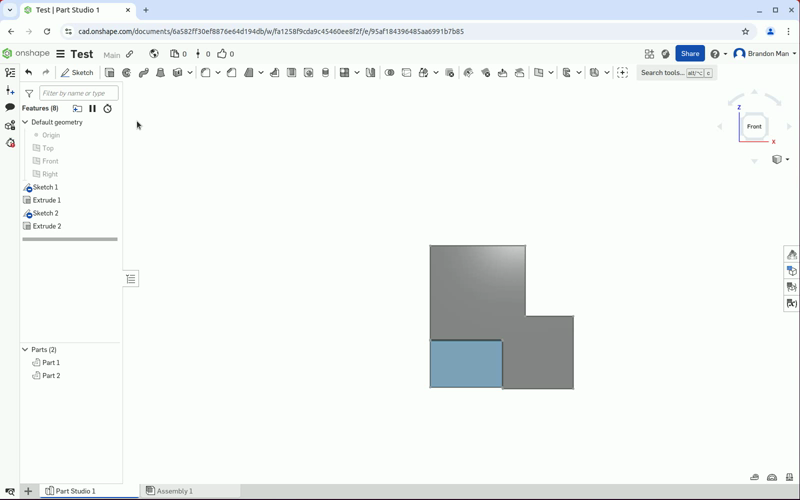
key(shift+7)
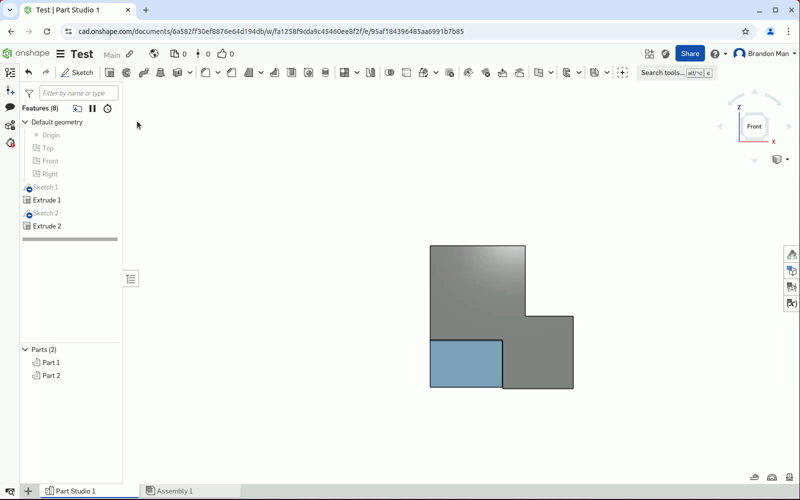
key(left, 2)
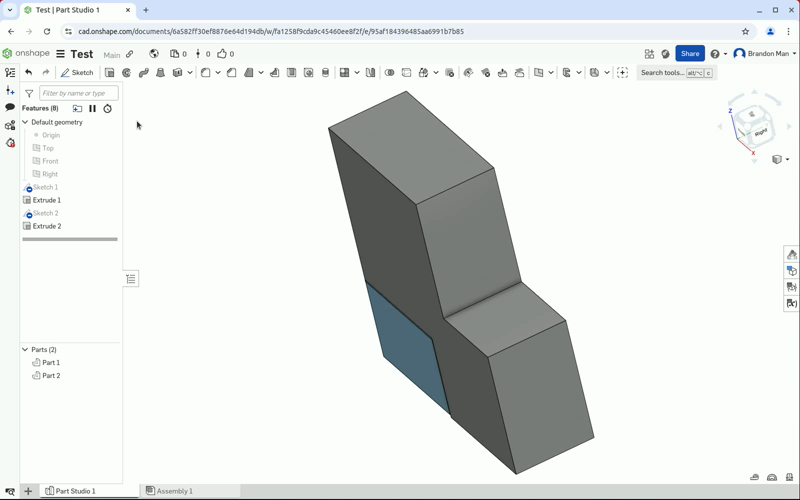
key(down, 2)
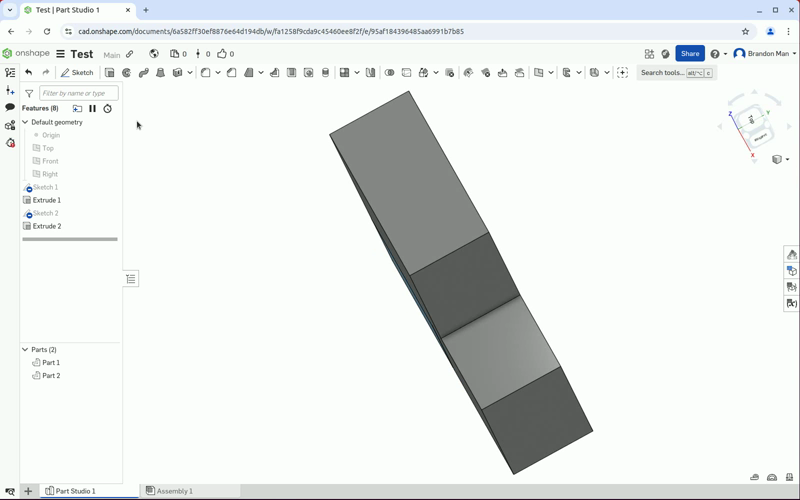
key(up, 2)
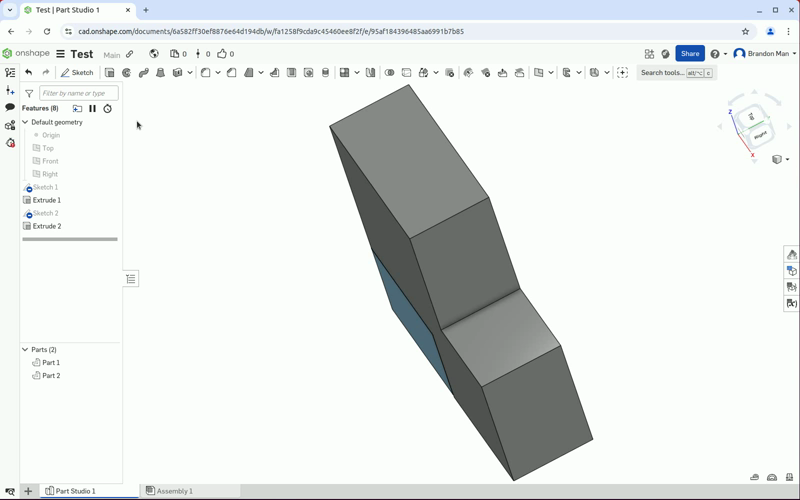
key(right, 2)
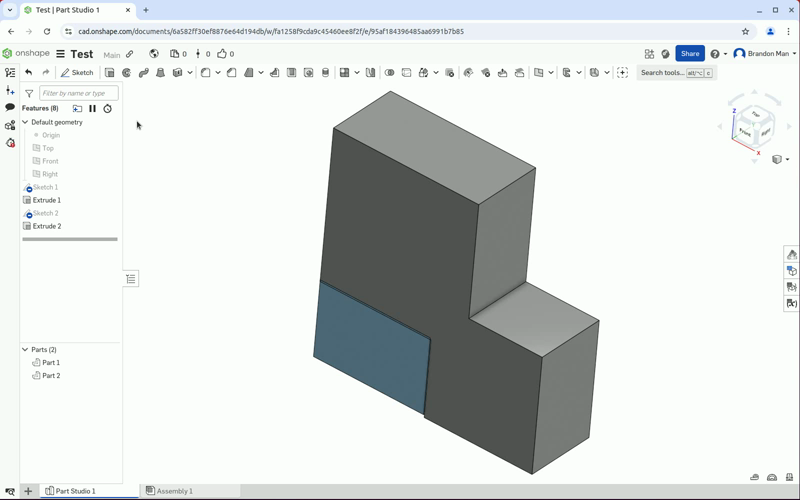
mouse_move(73, 189)
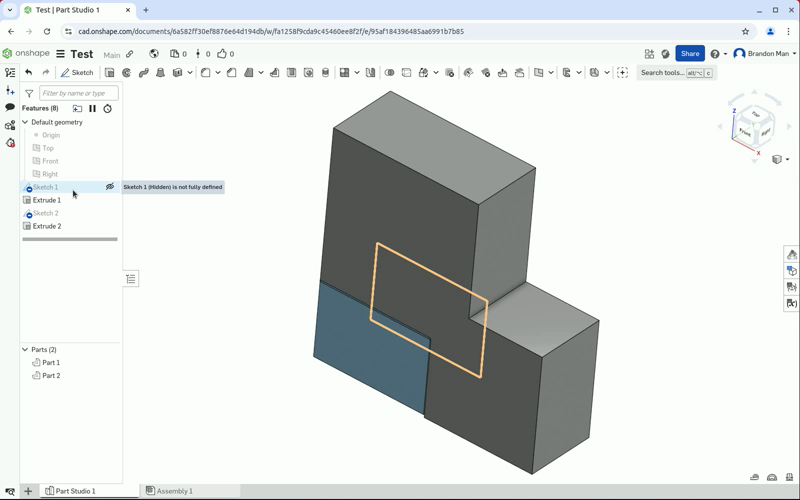
click(73, 189)